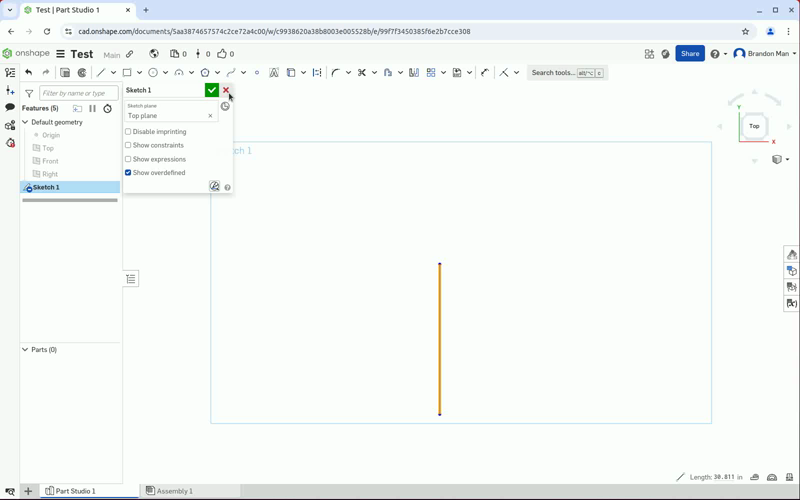
key(shift+h)
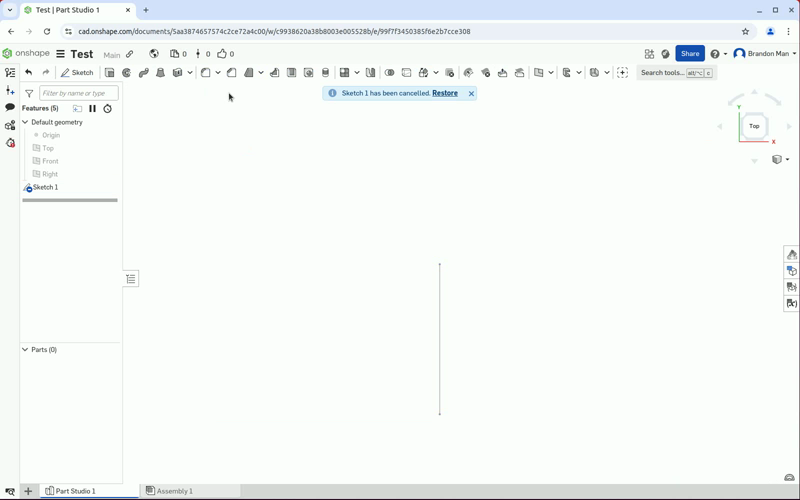
key(shift+s)
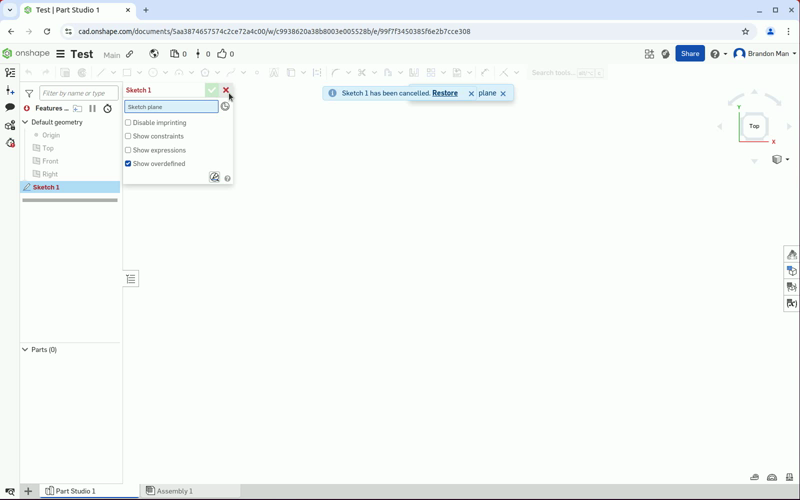
mouse_move(73, 150)
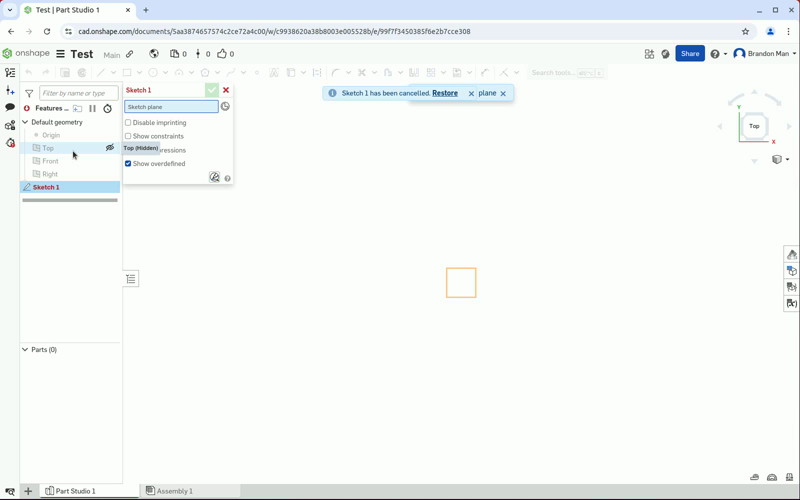
click(73, 150)
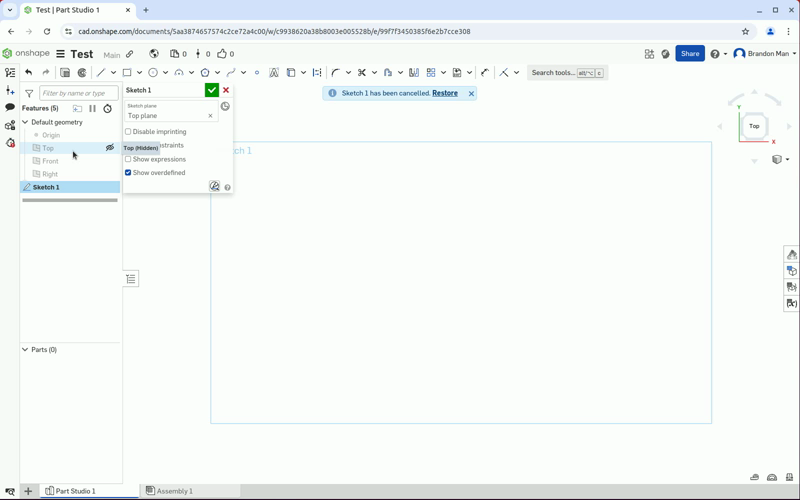
mouse_move(73, 352)
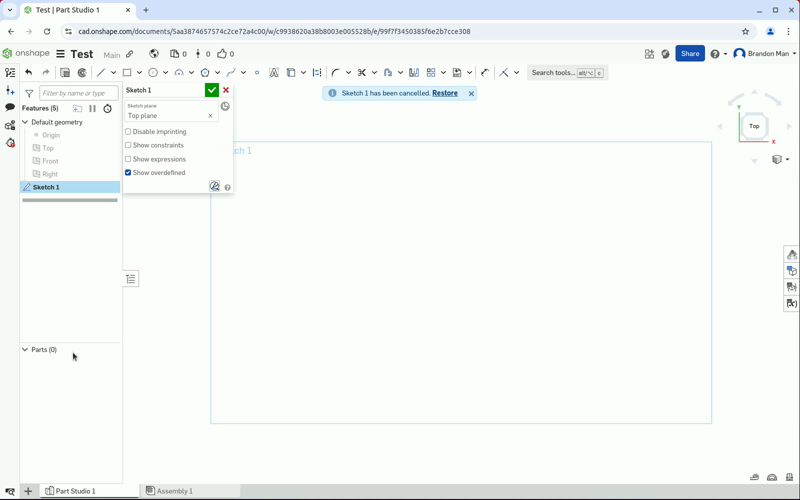
key(y)
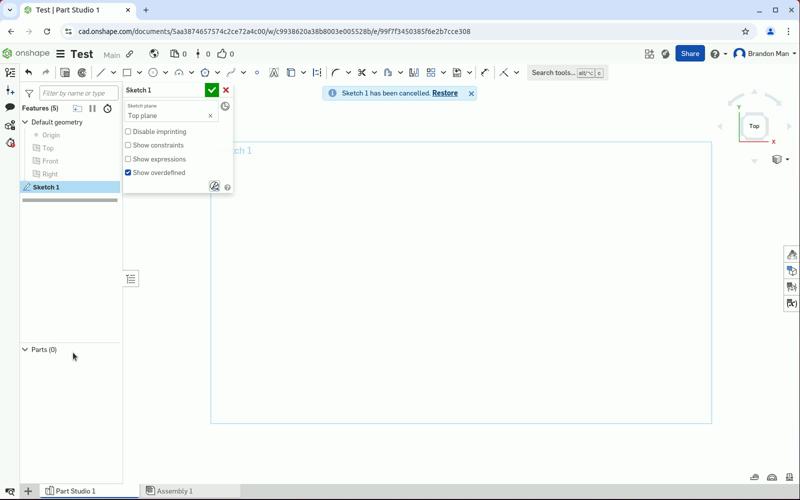
key(c)
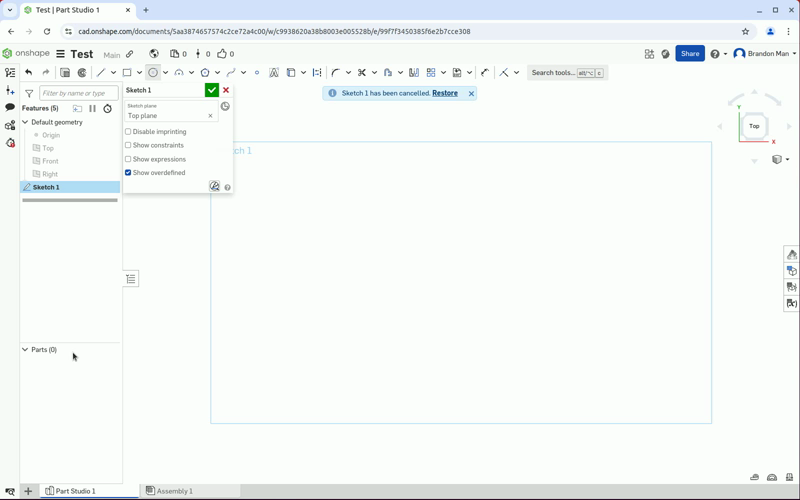
key_down(shift)
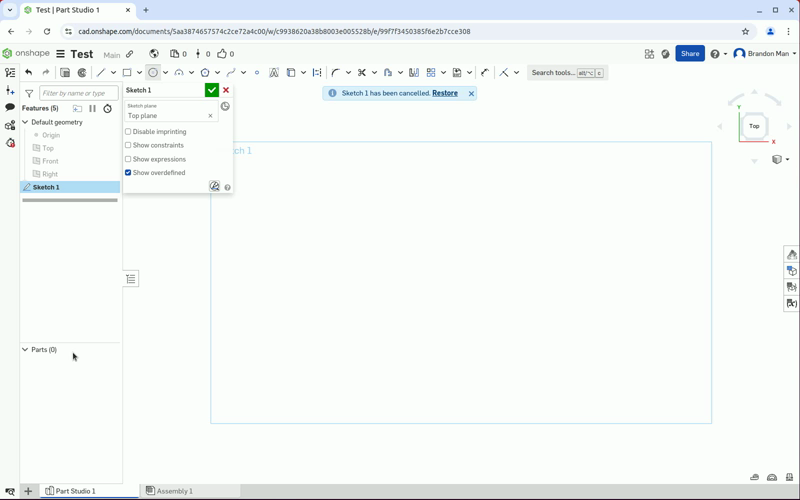
mouse_move(461, 282)
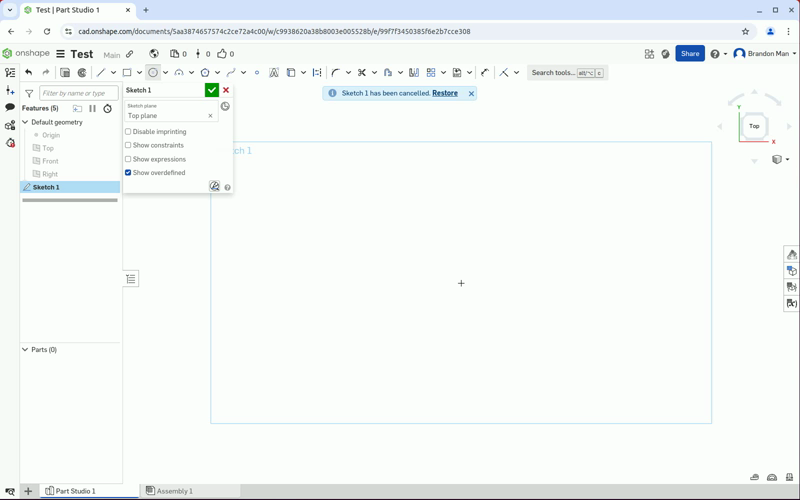
click(461, 282)
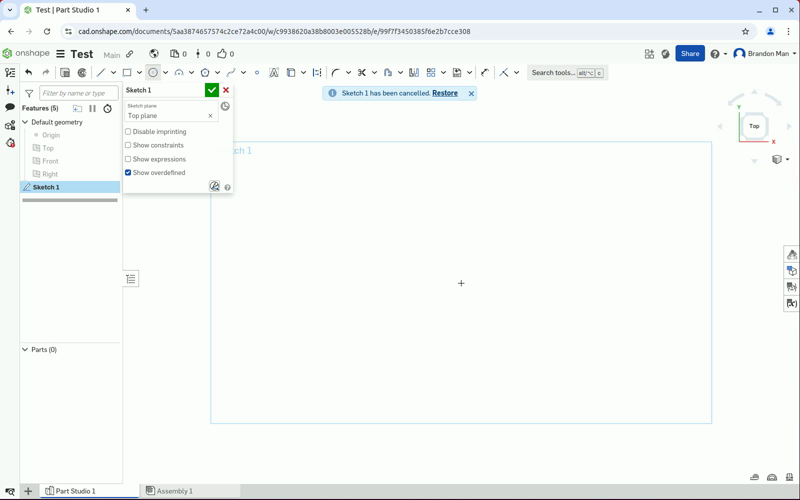
key_up(shift)
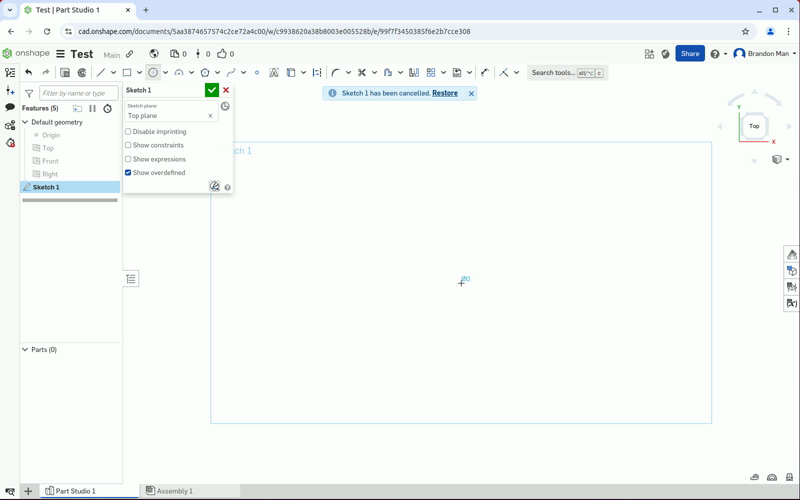
mouse_move(491, 282)
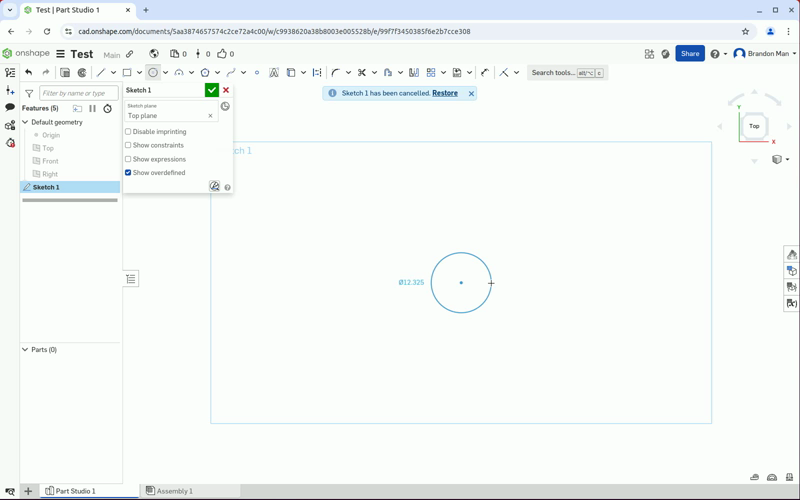
click(491, 282)
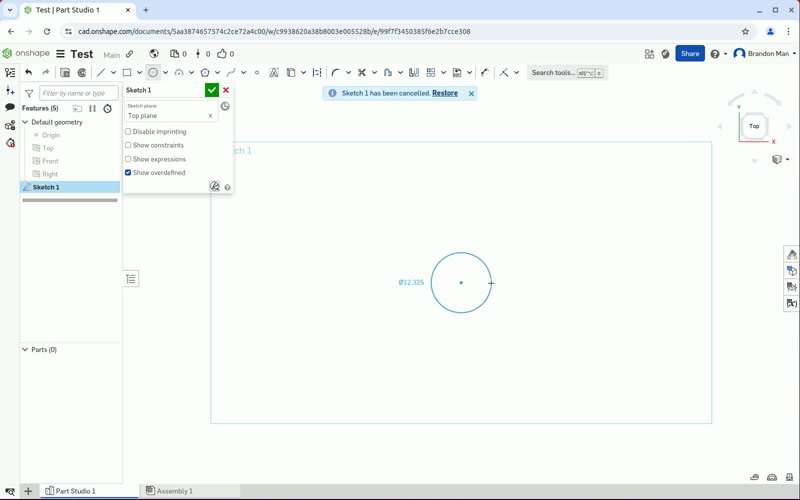
key(esc)
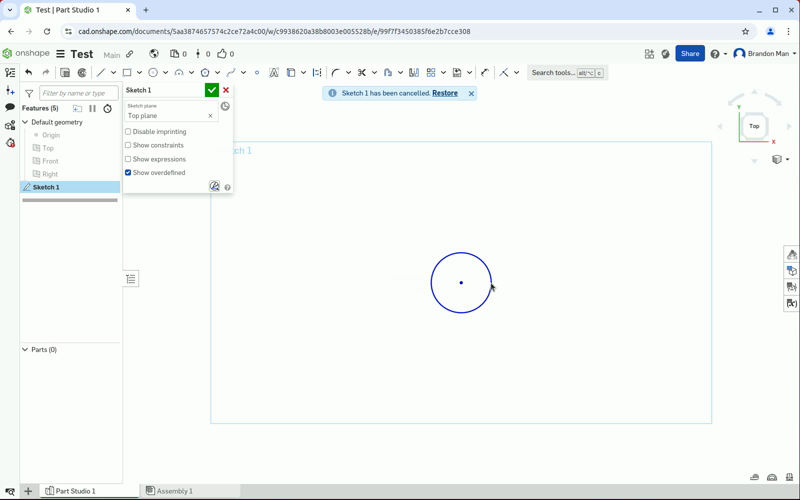
mouse_move(455, 264)
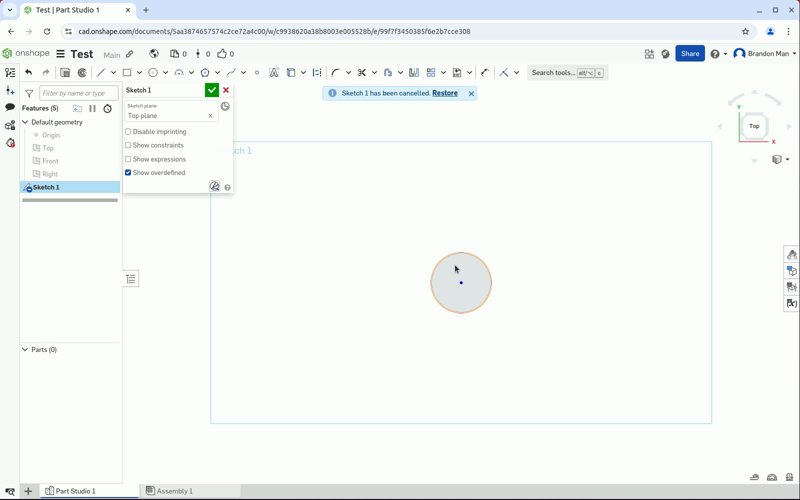
click(455, 264)
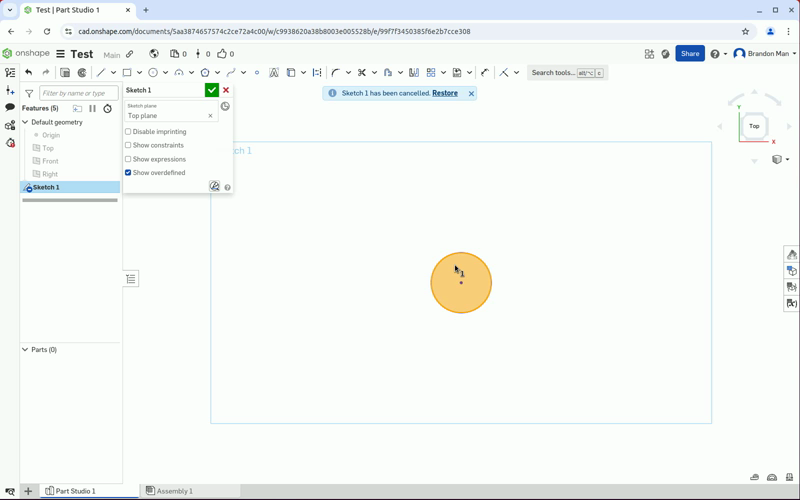
mouse_move(73, 352)
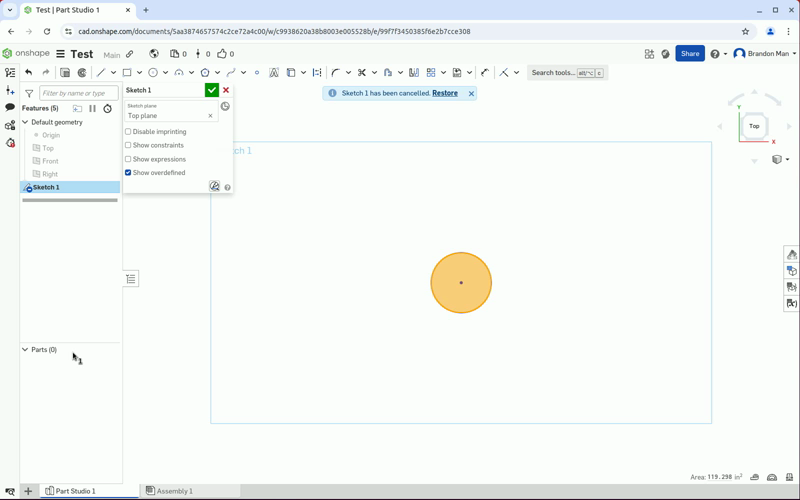
key(shift+y)
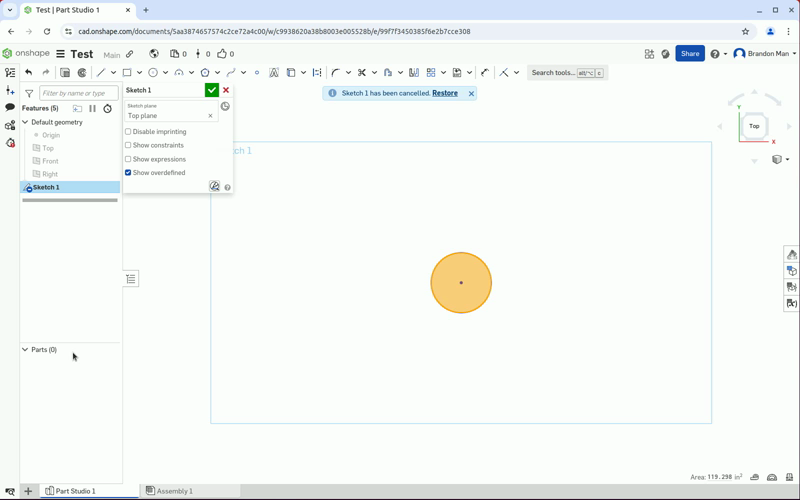
key(shift+e)
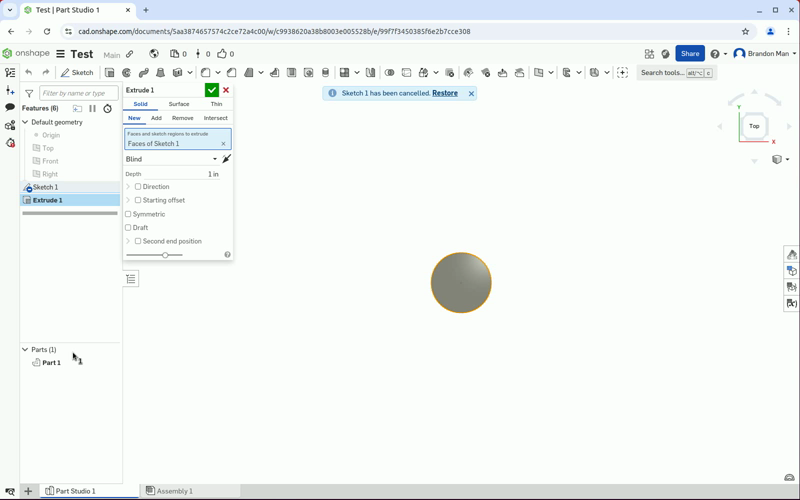
mouse_move(143, 106)
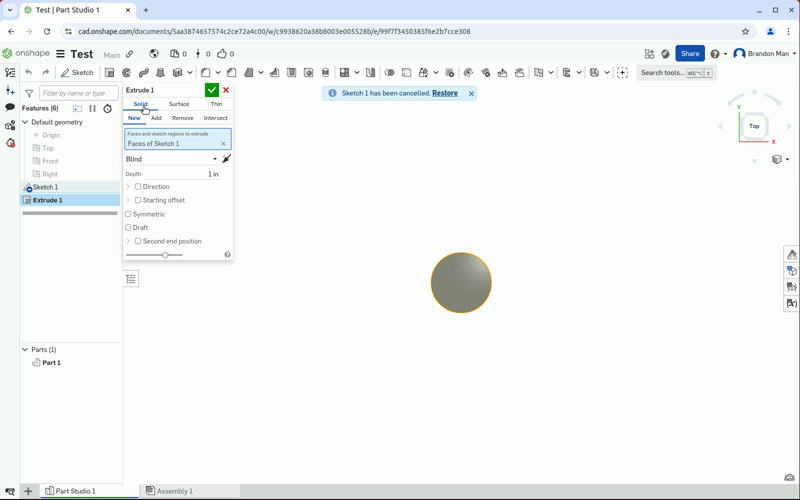
click(143, 106)
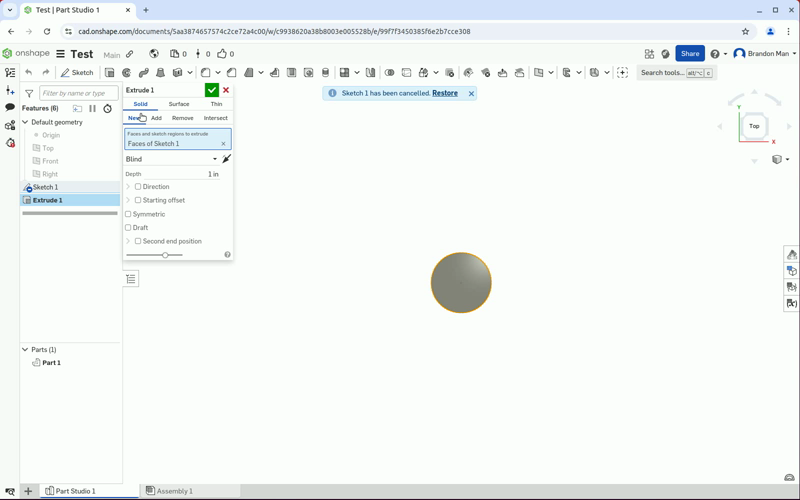
mouse_move(137, 120)
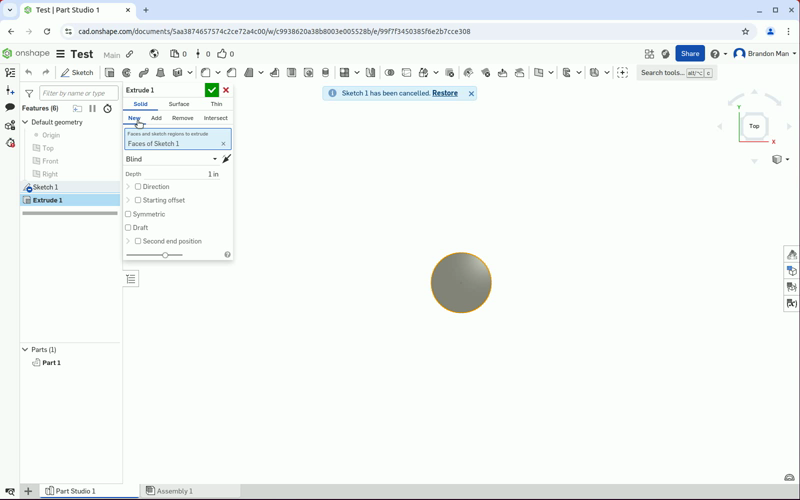
click(137, 120)
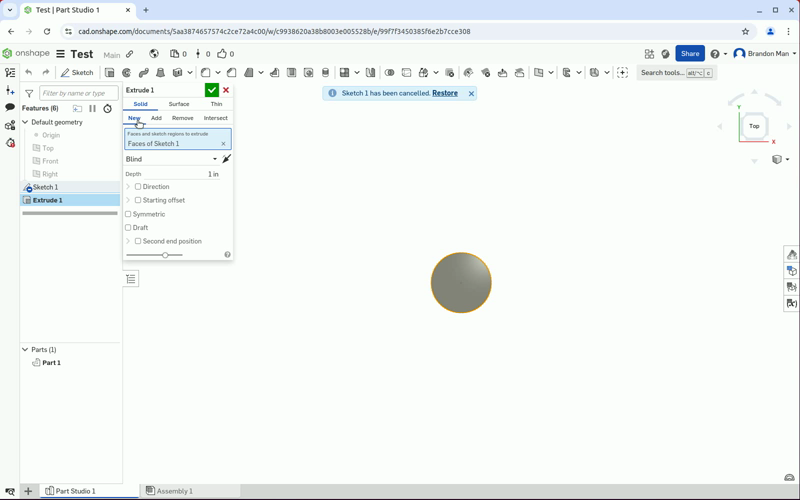
key(tab, 4)
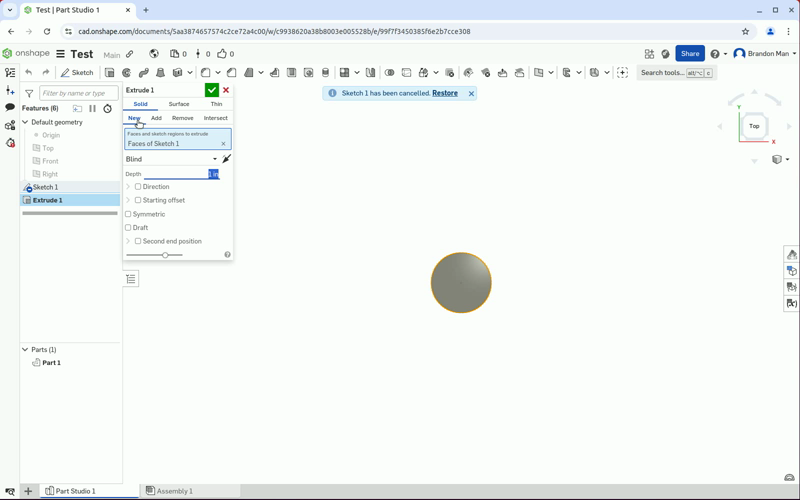
text(23.108)
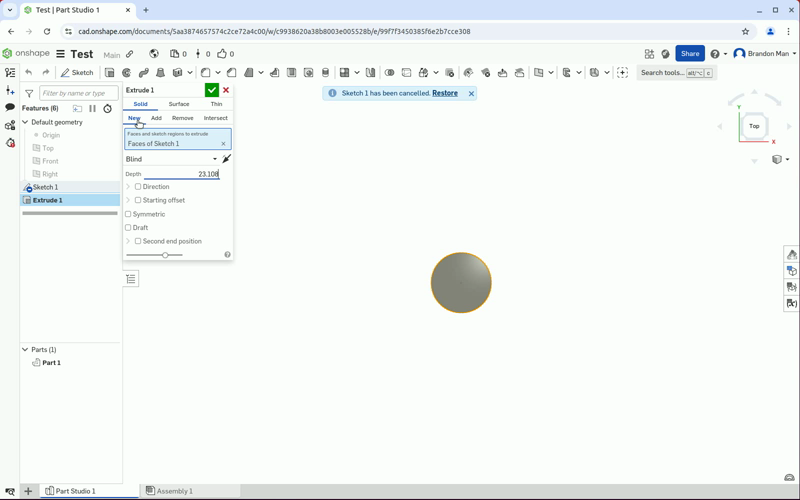
key(enter)
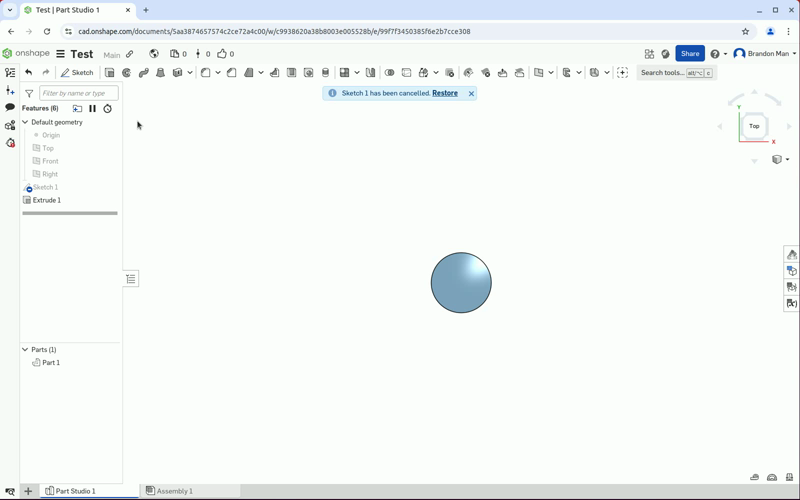
key(shift+h)
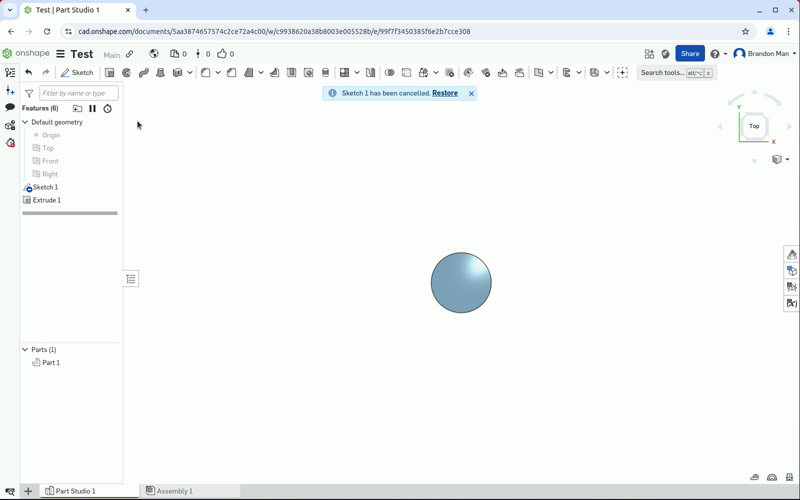
key(shift+h)
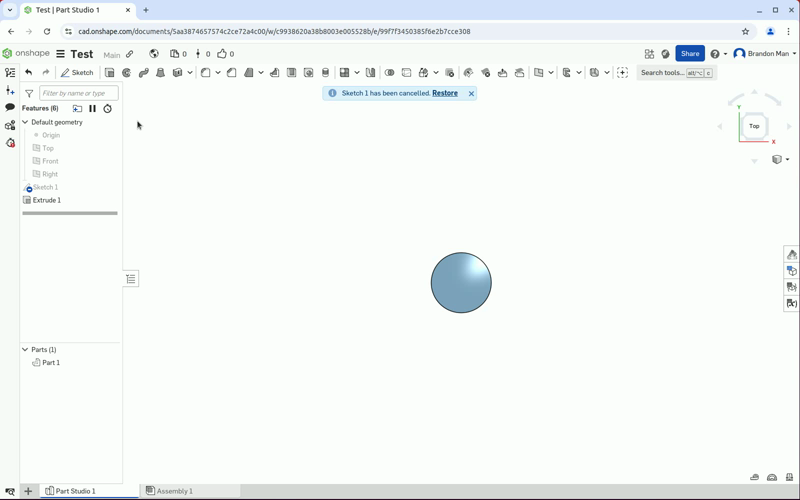
mouse_move(73, 189)
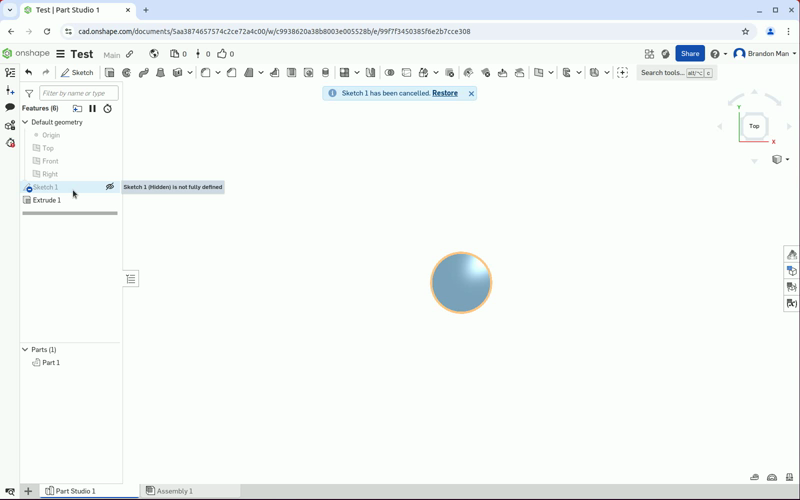
click(73, 189)
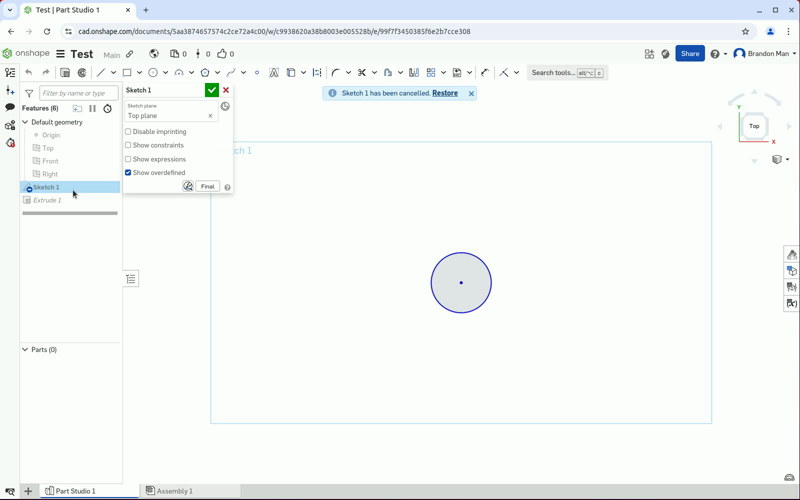
mouse_move(229, 92)
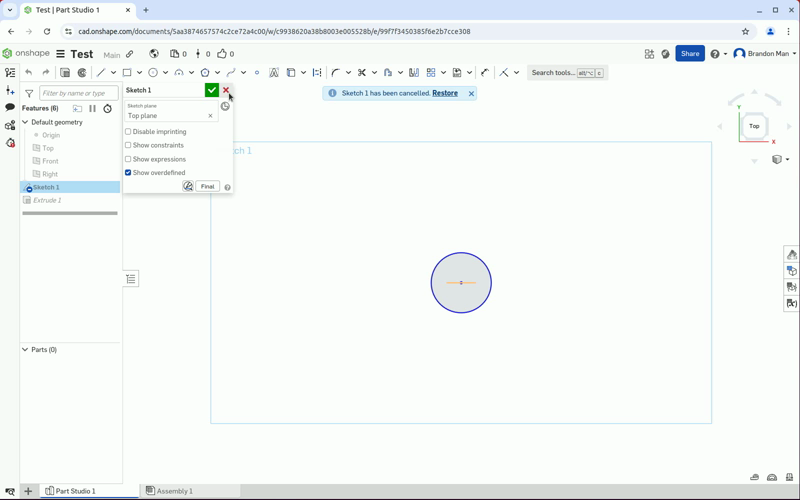
click(229, 92)
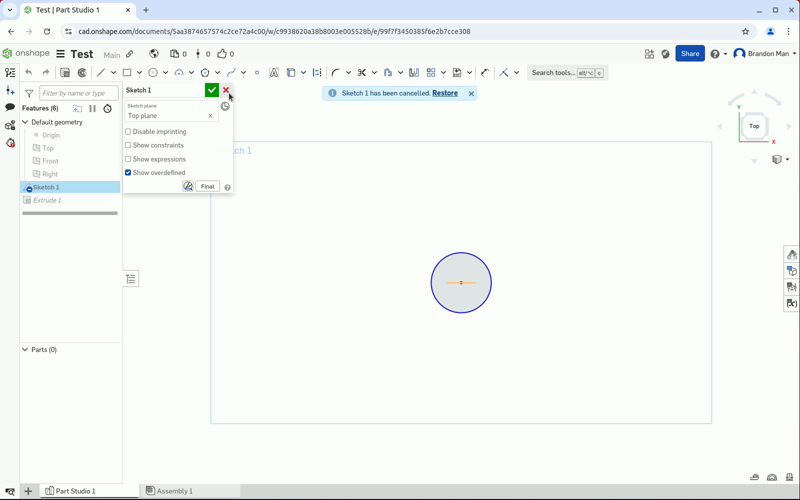
key(shift+s)
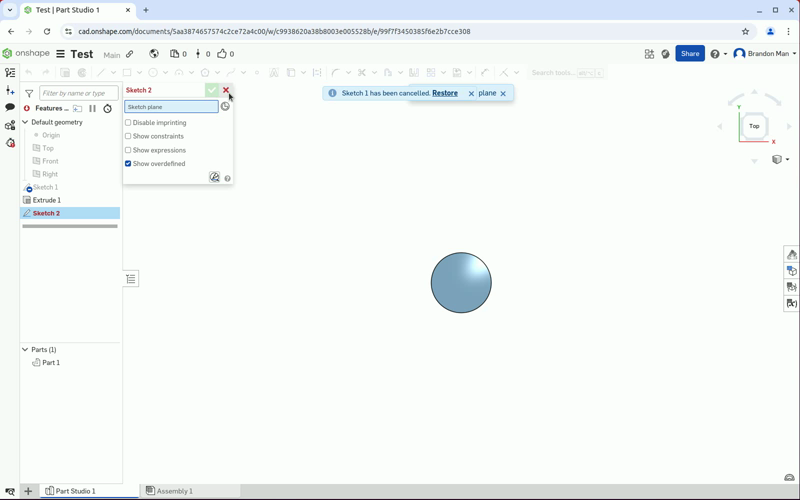
mouse_move(73, 150)
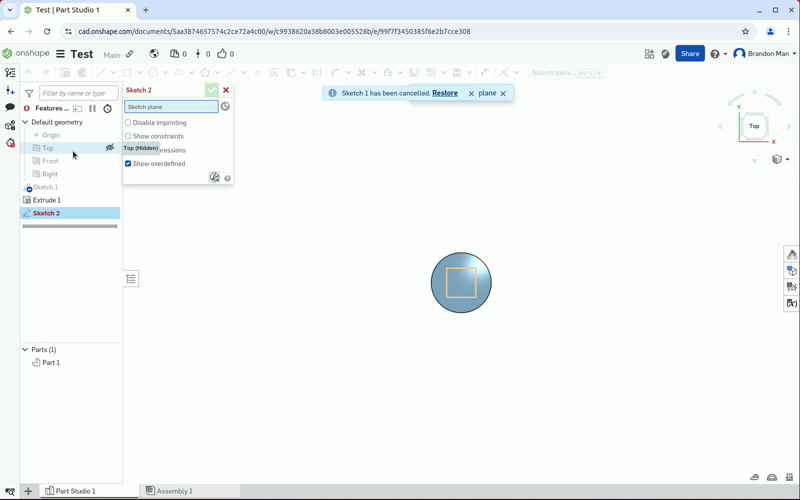
click(73, 150)
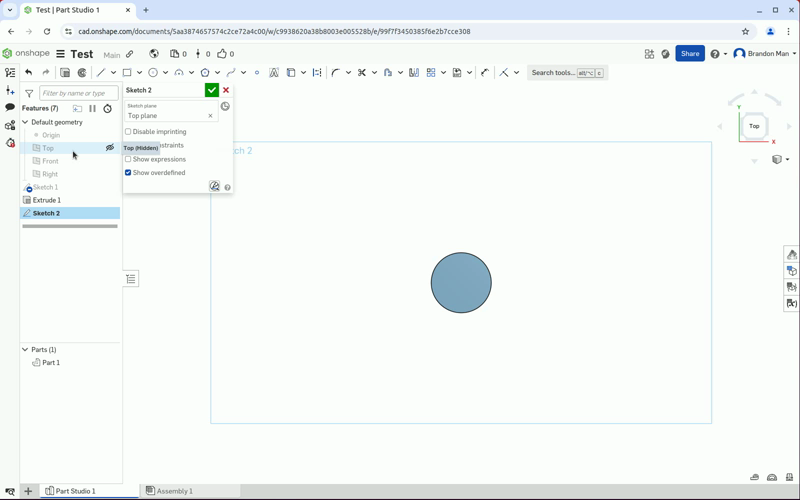
mouse_move(73, 352)
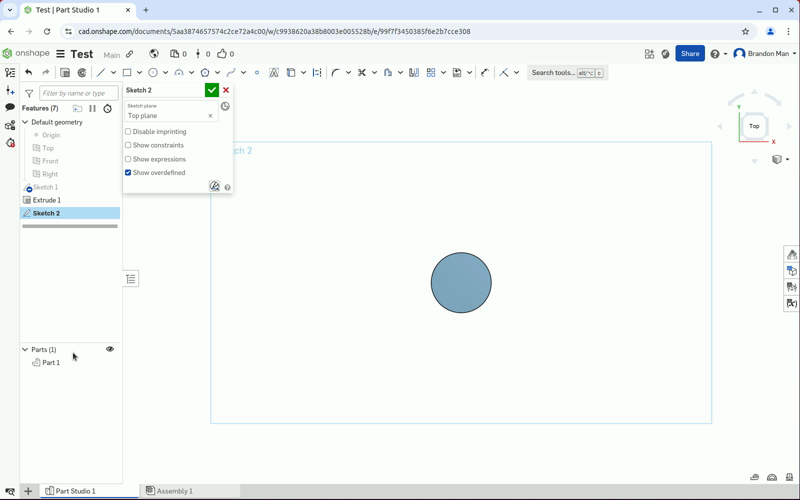
key(y)
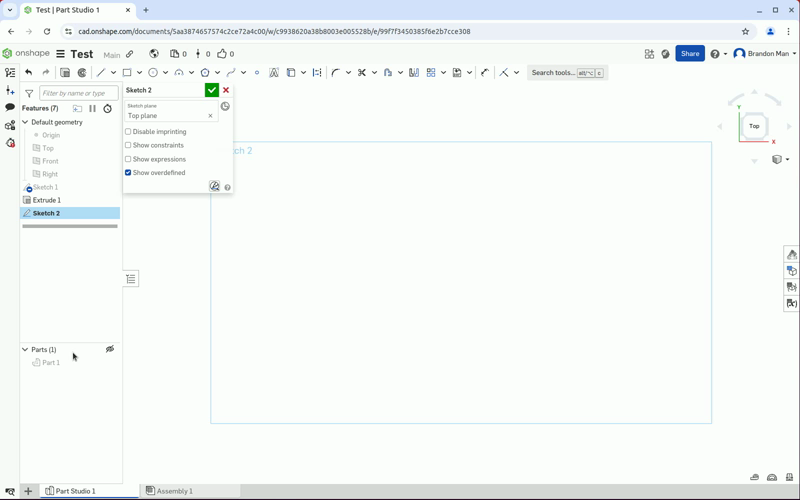
key(c)
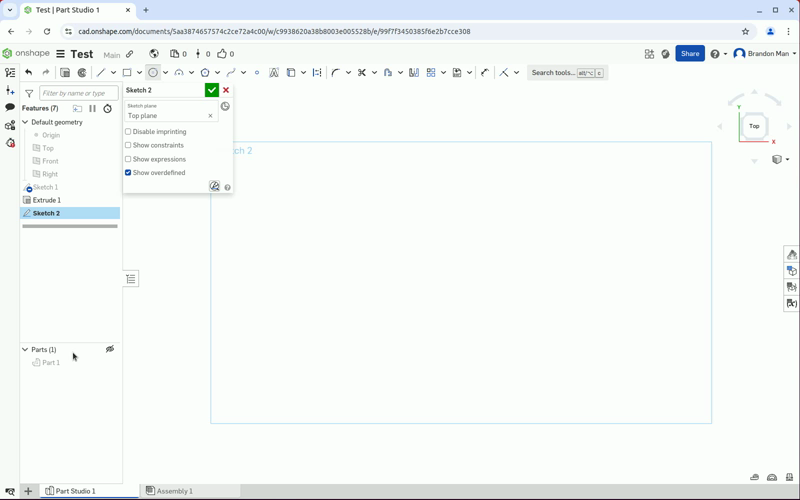
key_down(shift)
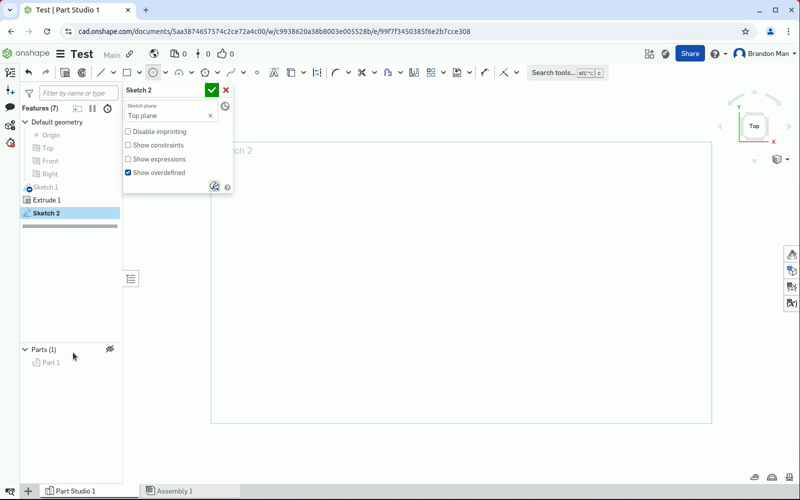
mouse_move(461, 282)
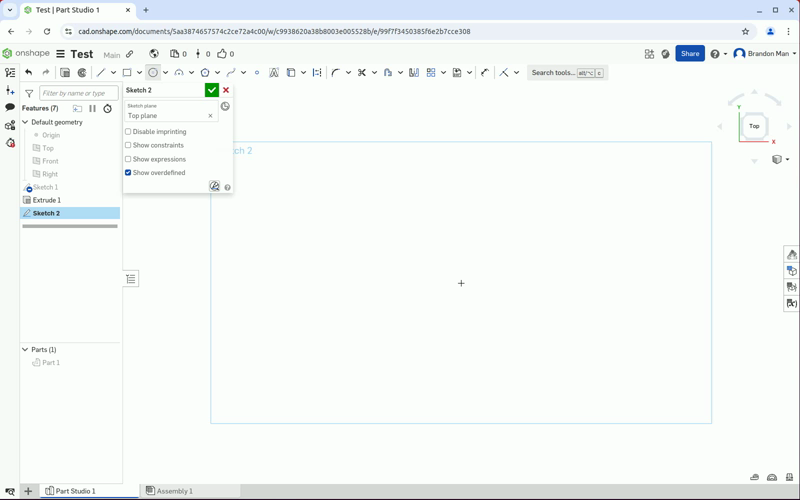
click(461, 282)
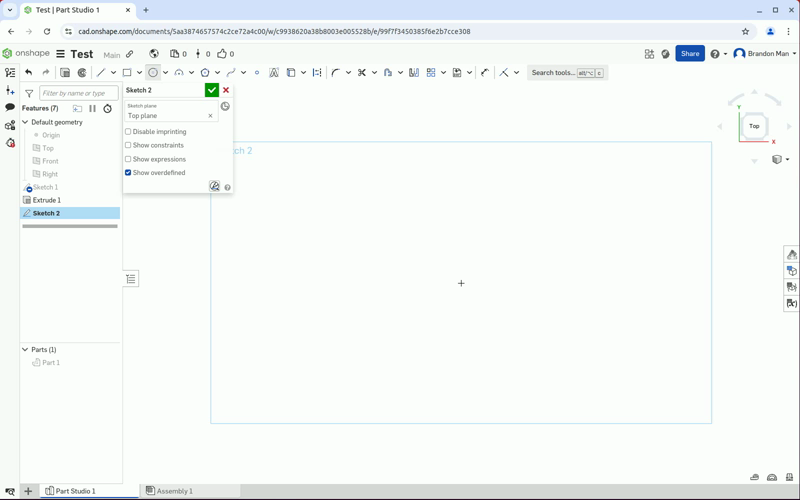
key_up(shift)
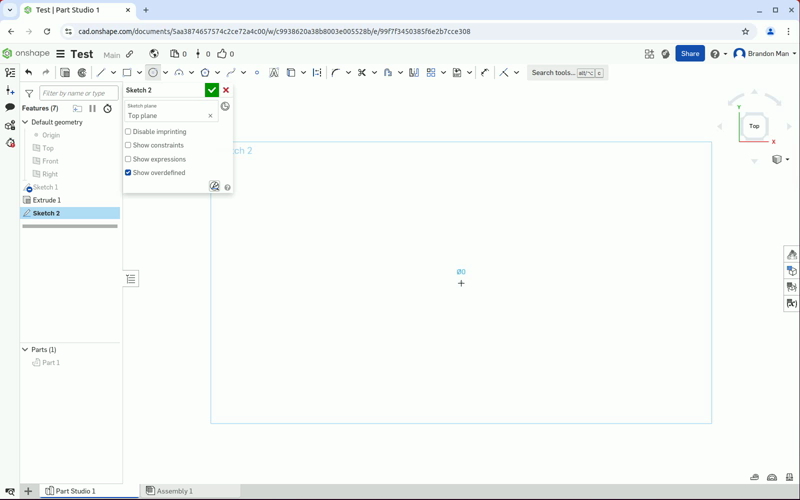
mouse_move(506, 282)
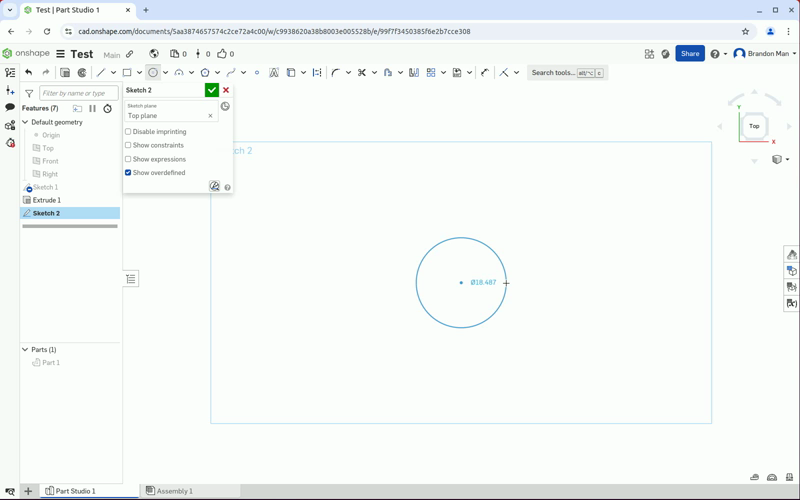
click(506, 282)
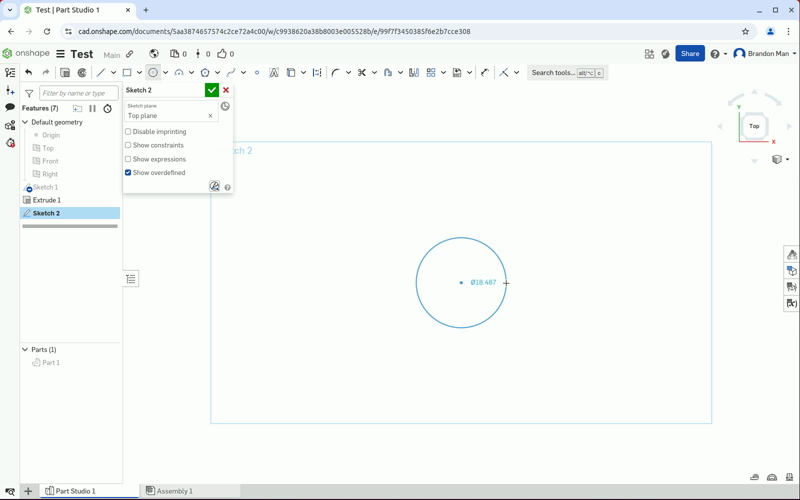
key(esc)
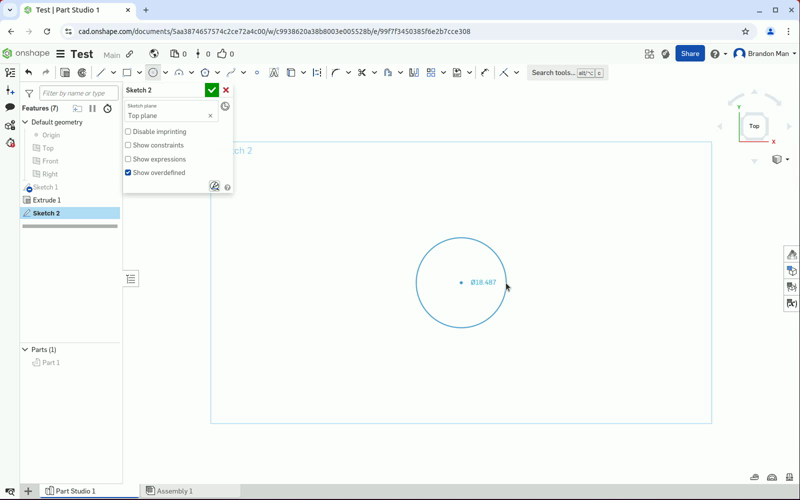
key(c)
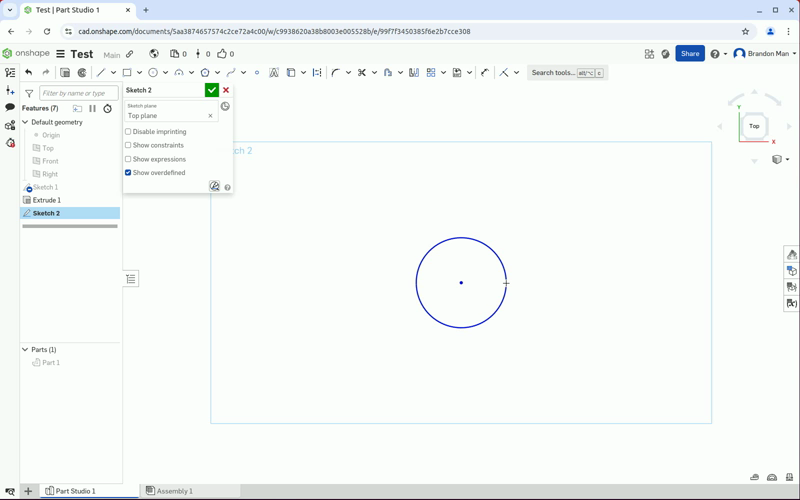
key_down(shift)
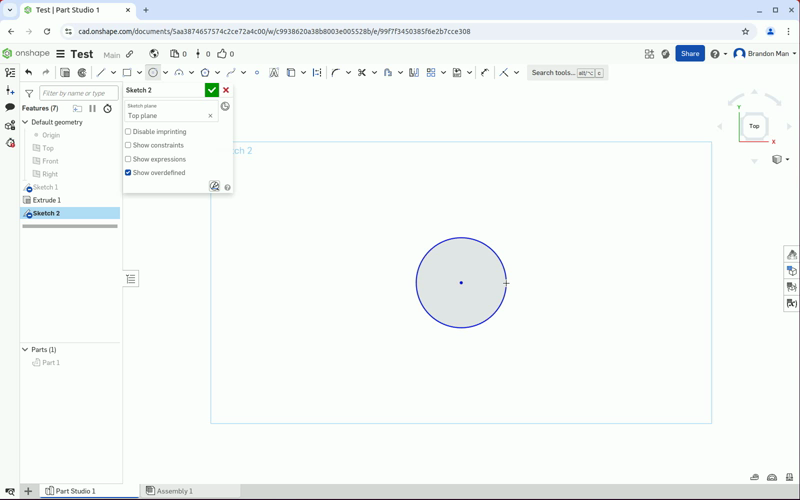
mouse_move(461, 282)
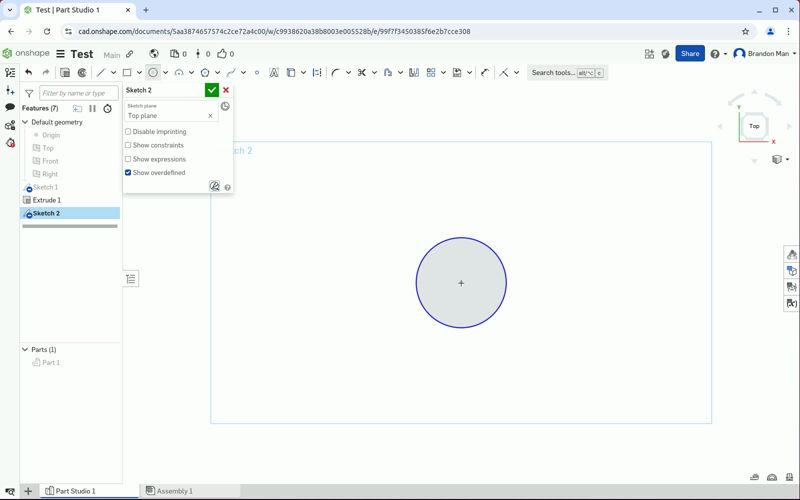
click(461, 282)
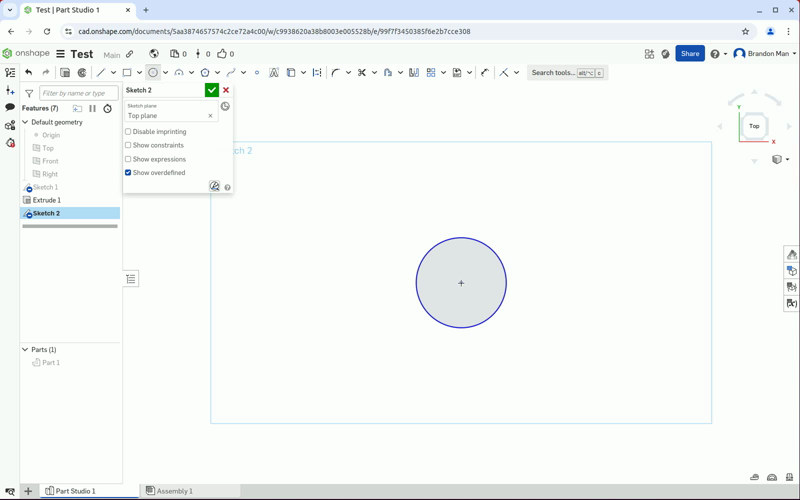
key_up(shift)
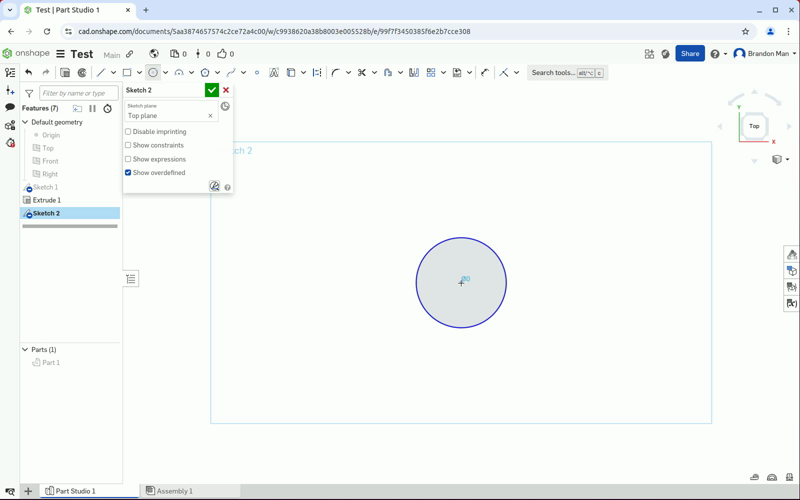
mouse_move(490, 282)
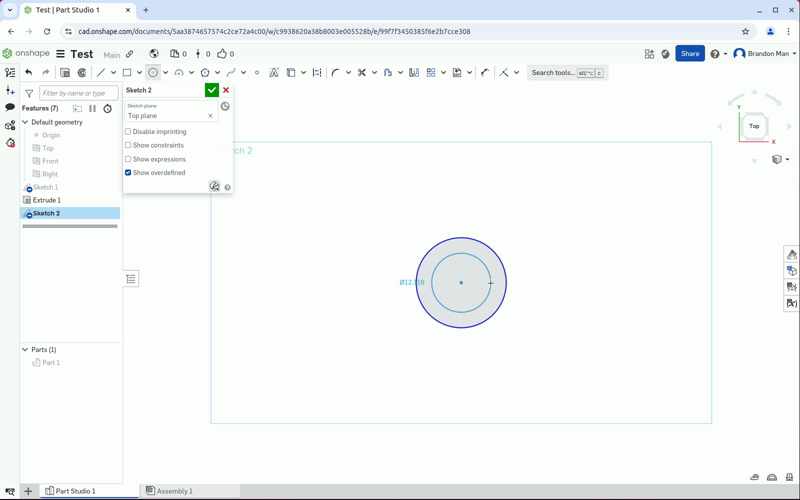
click(490, 282)
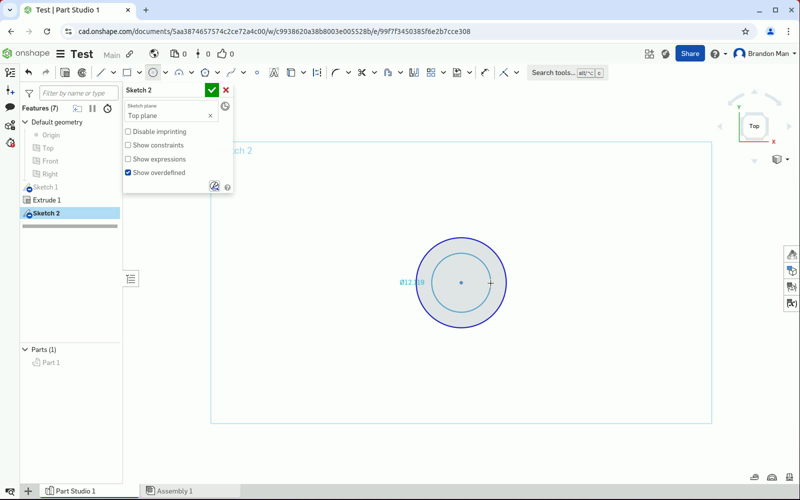
key(esc)
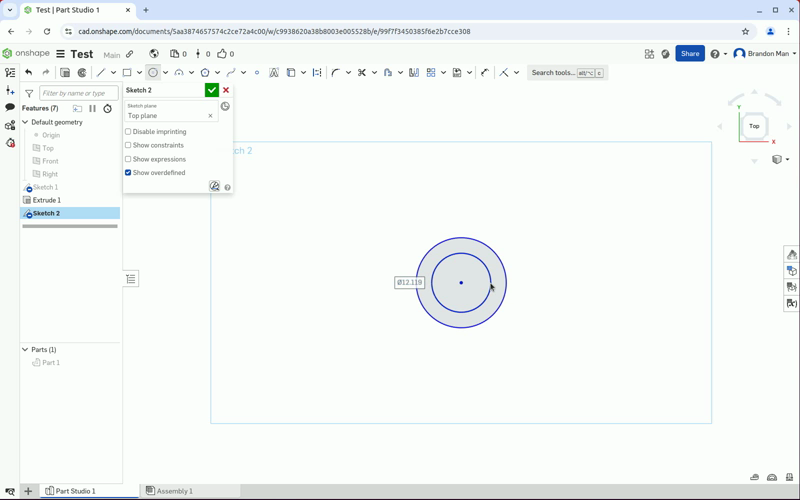
mouse_move(452, 317)
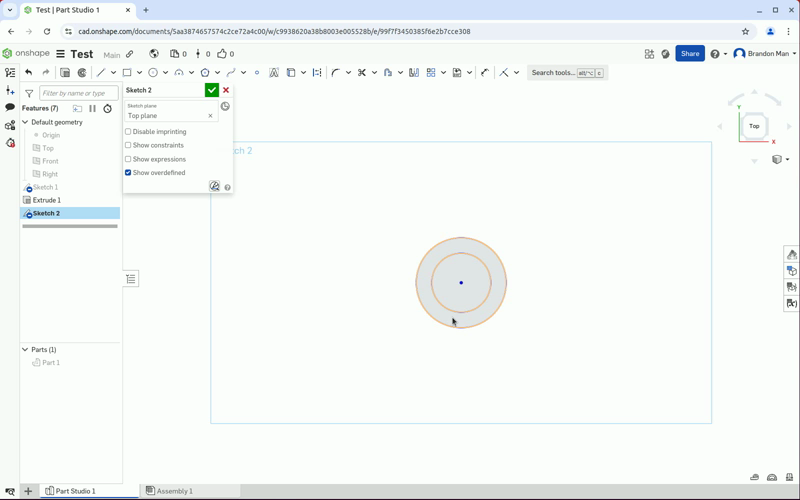
click(452, 317)
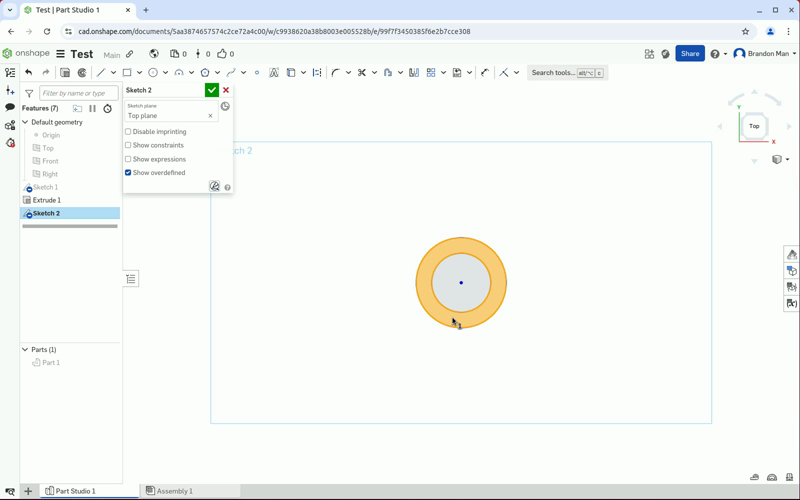
mouse_move(73, 352)
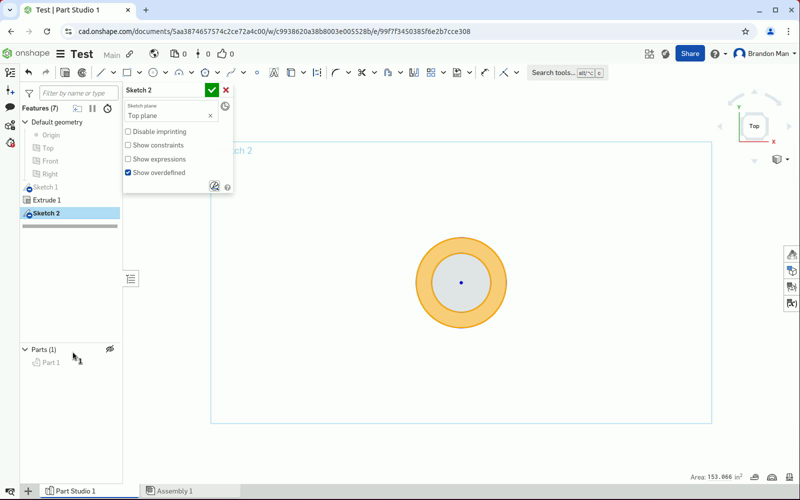
key(shift+y)
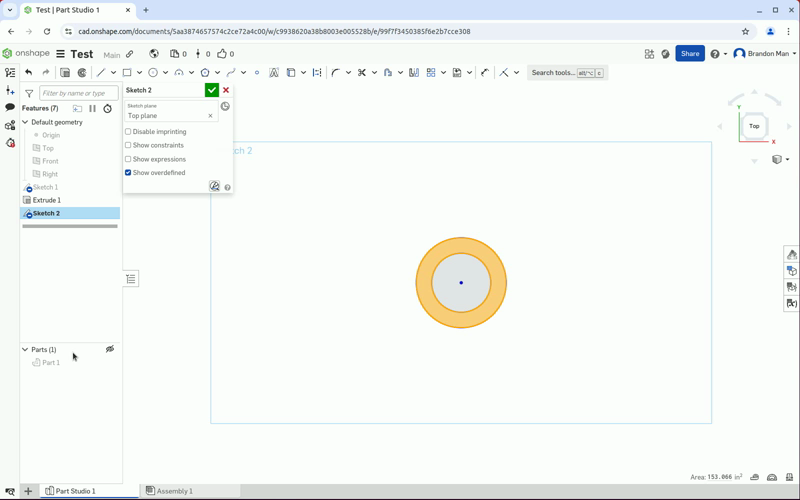
key(shift+e)
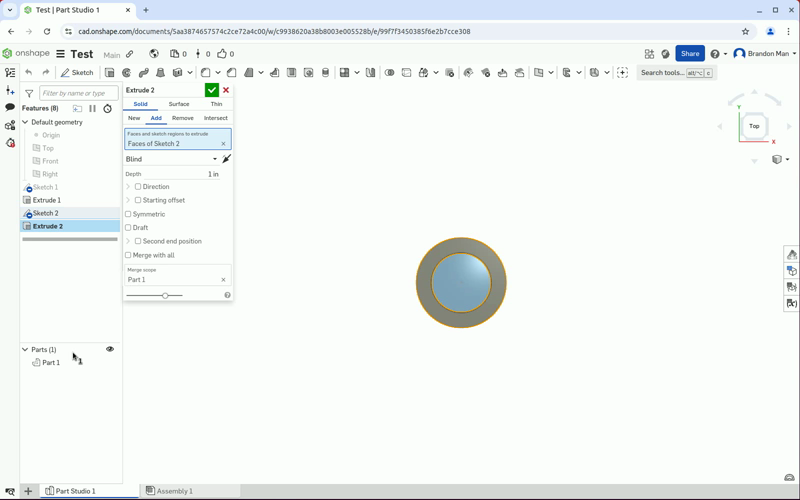
mouse_move(143, 106)
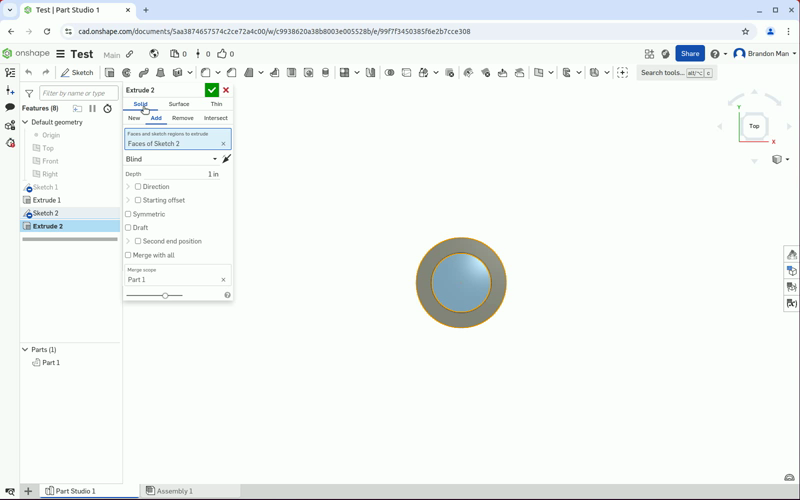
click(143, 106)
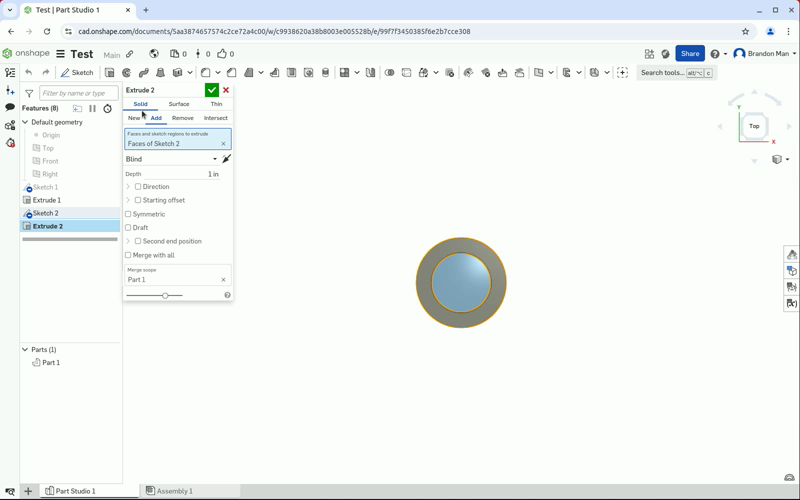
mouse_move(137, 120)
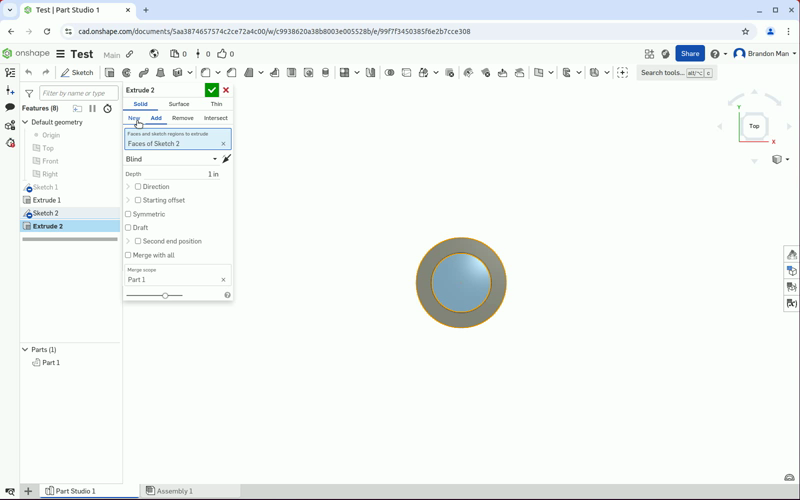
click(137, 120)
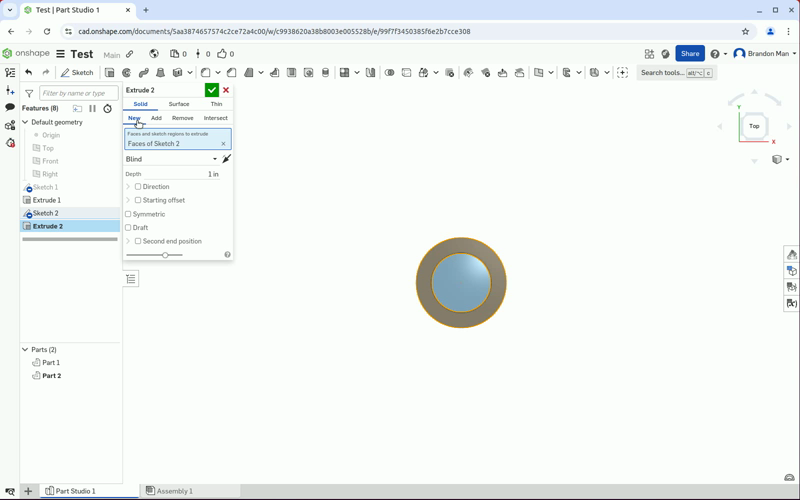
key(tab, 4)
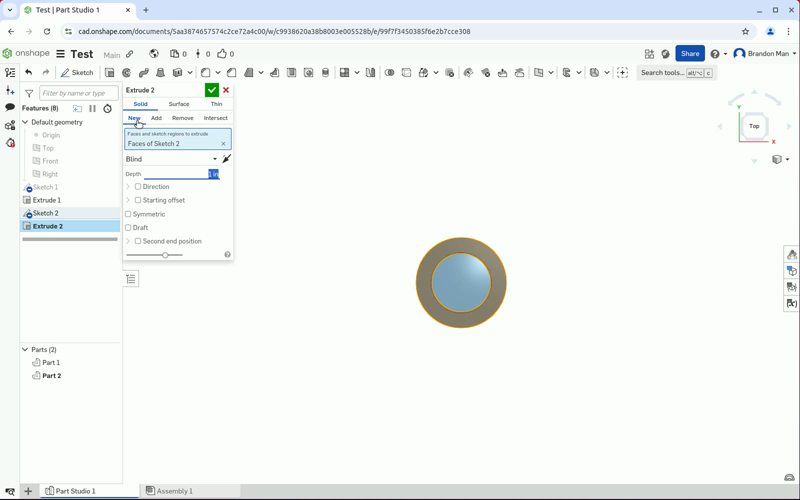
text(5.777)
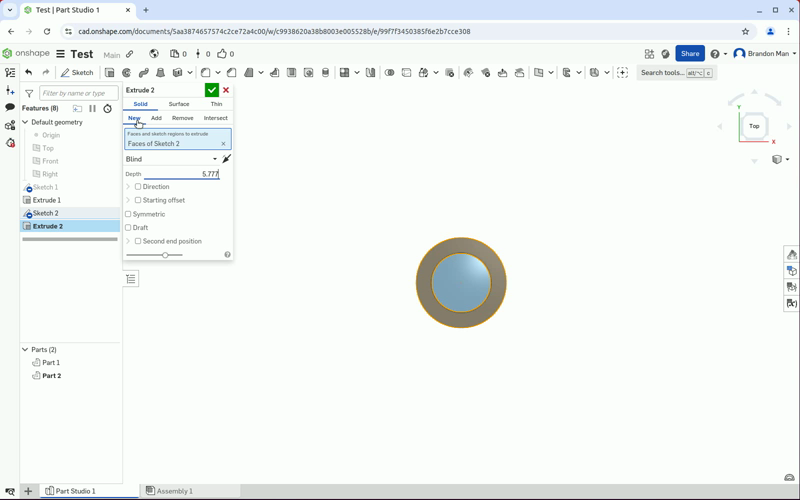
key(enter)
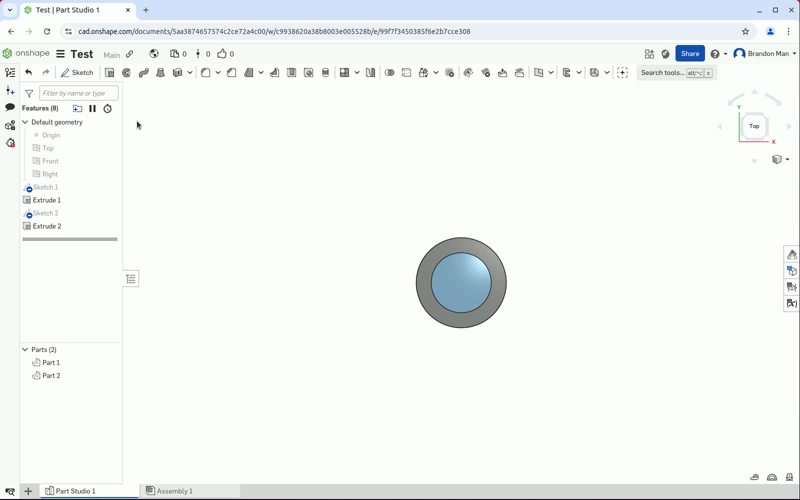
key(shift+h)
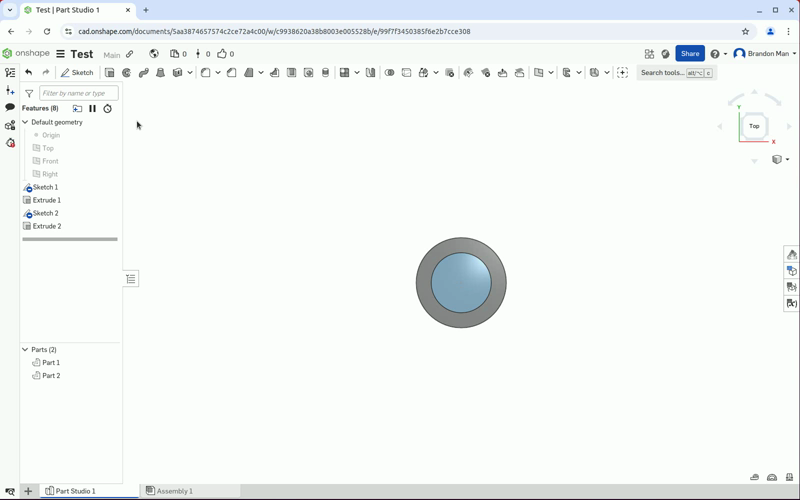
key(shift+h)
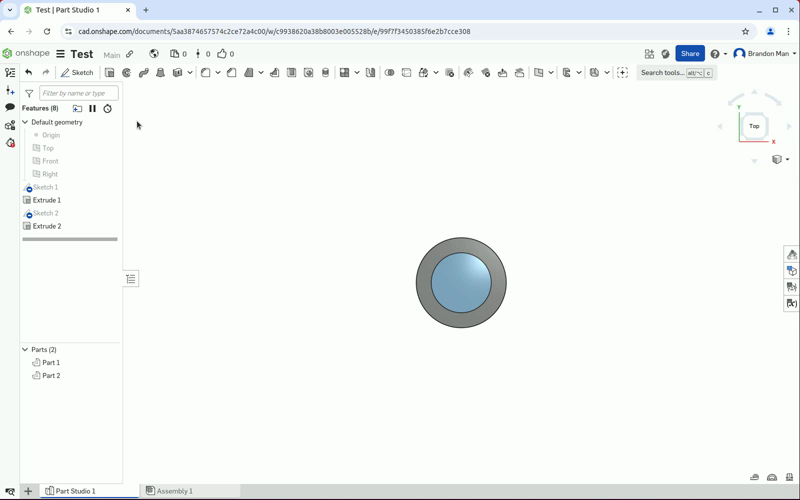
mouse_move(73, 189)
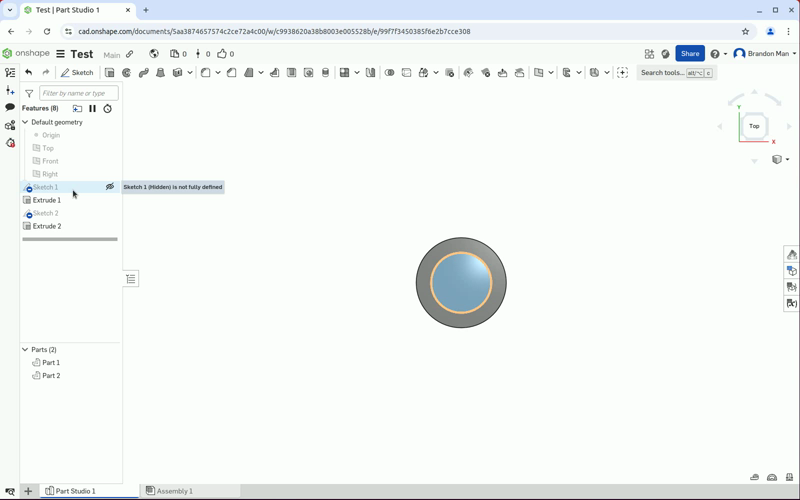
click(73, 189)
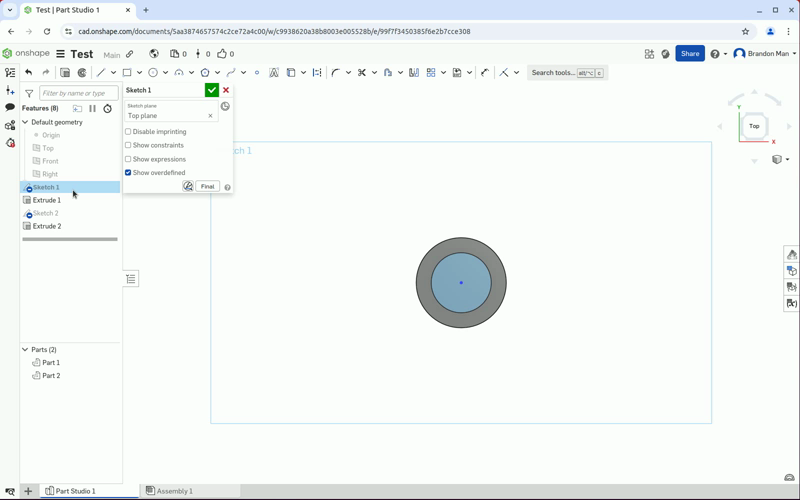
mouse_move(229, 92)
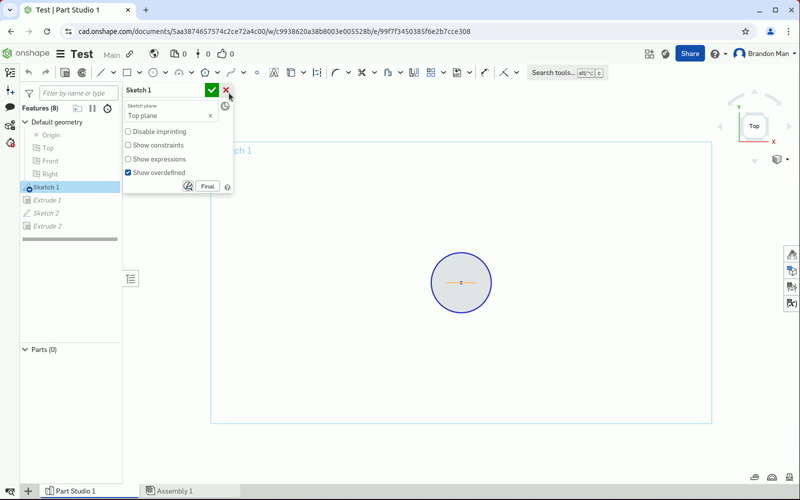
click(229, 92)
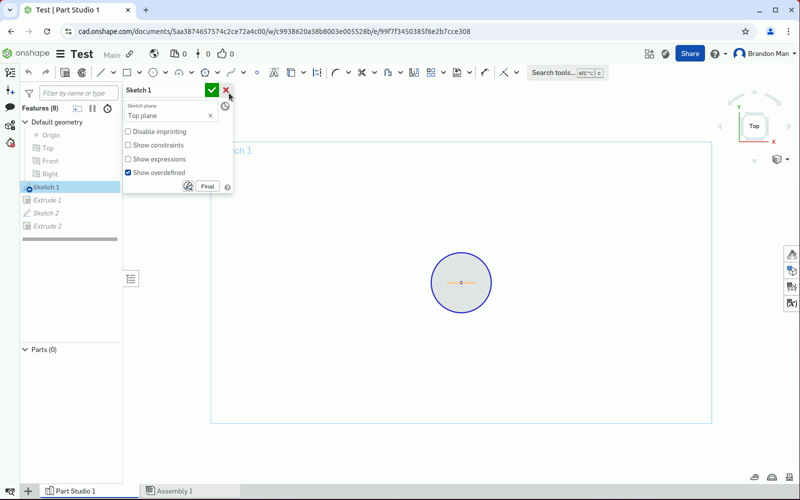
key(shift+s)
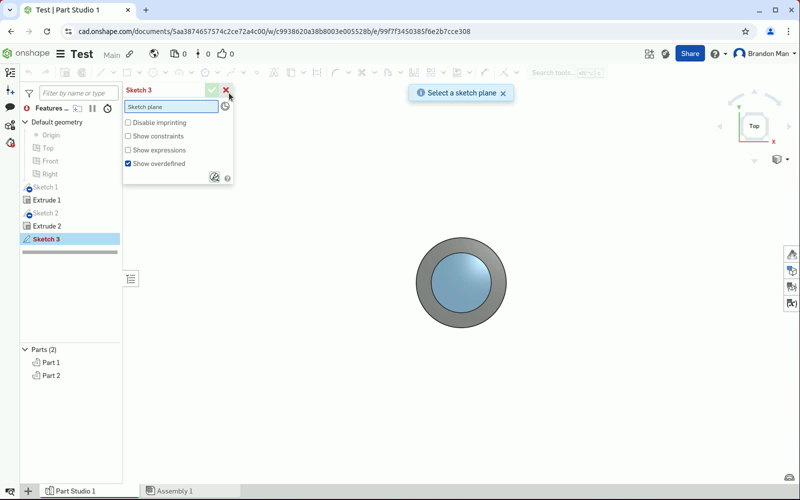
mouse_move(73, 150)
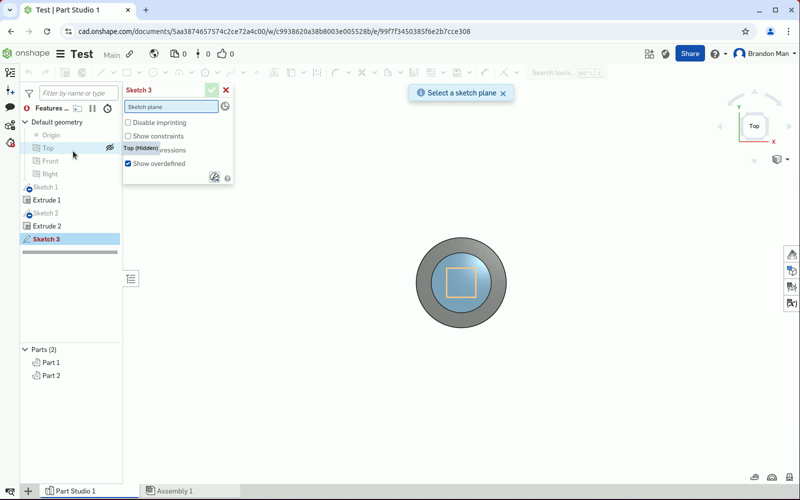
click(73, 150)
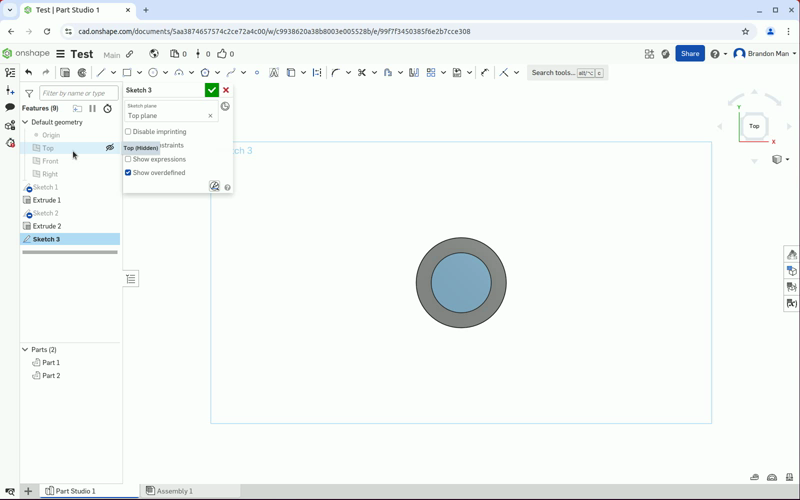
mouse_move(73, 352)
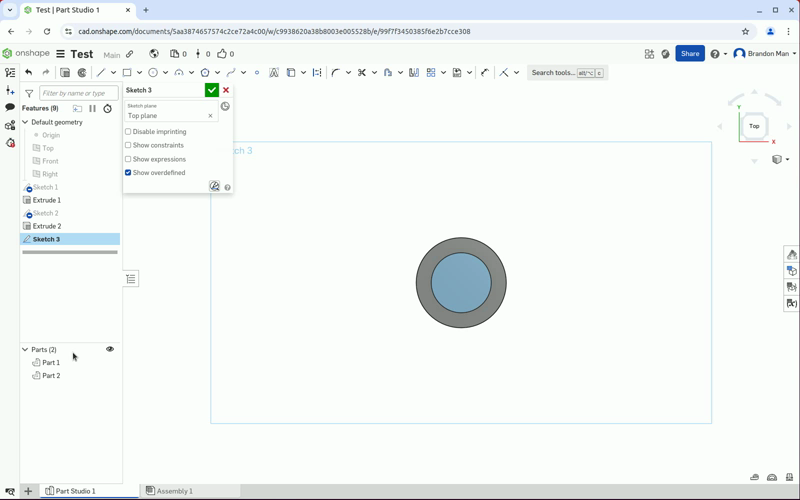
key(y)
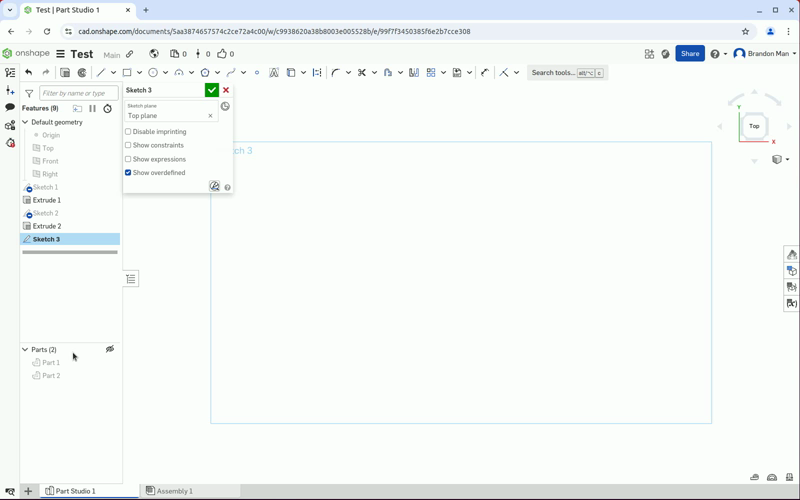
key(c)
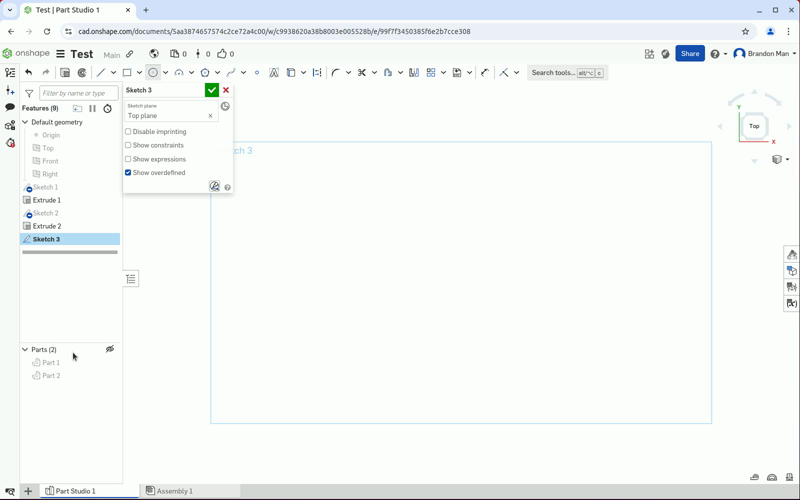
key_down(shift)
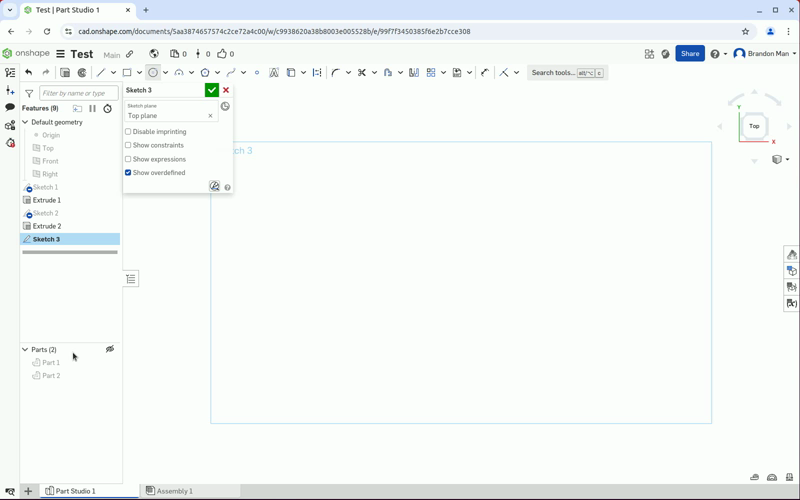
mouse_move(461, 282)
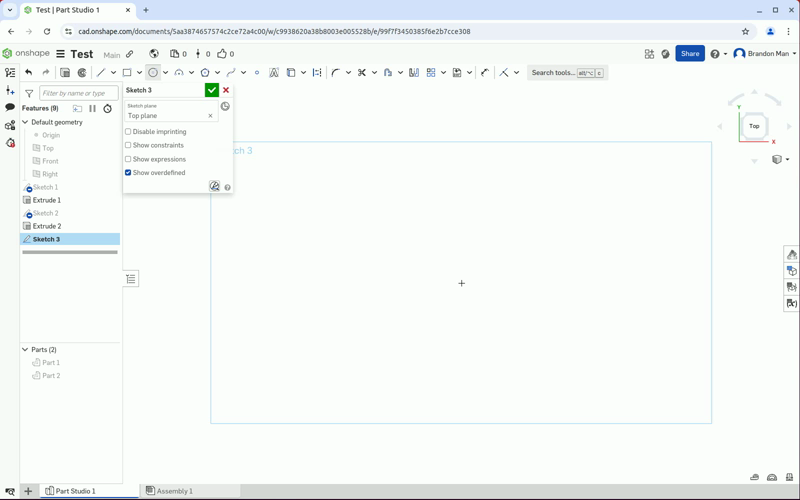
click(461, 282)
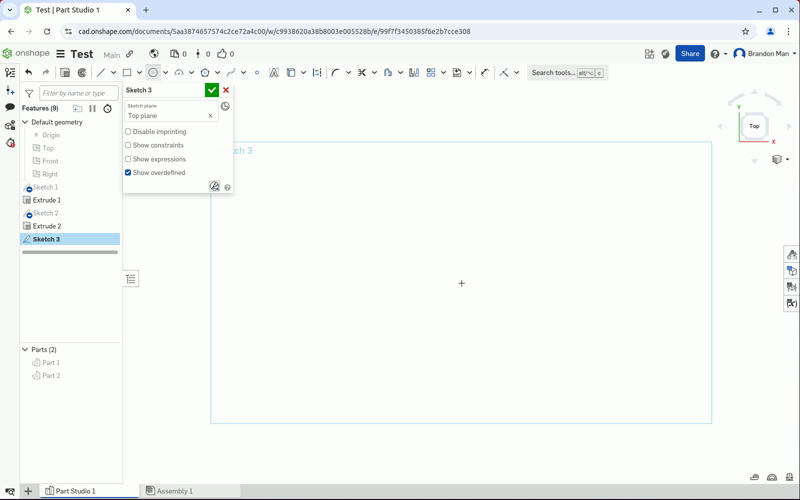
key_up(shift)
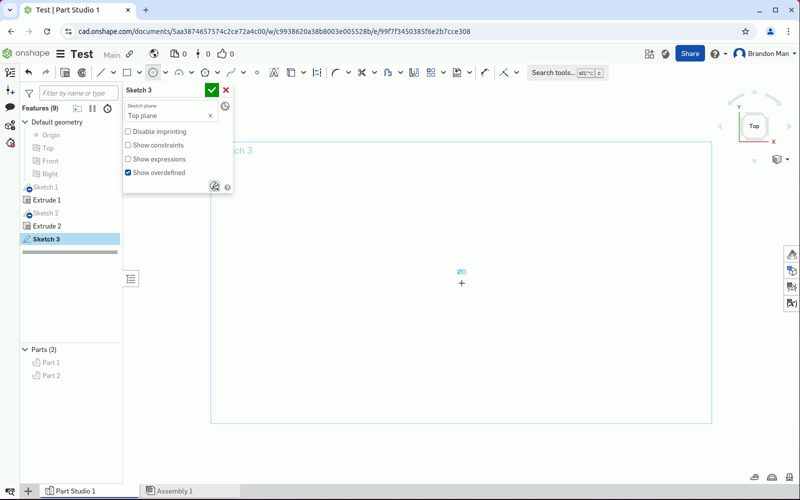
mouse_move(543, 282)
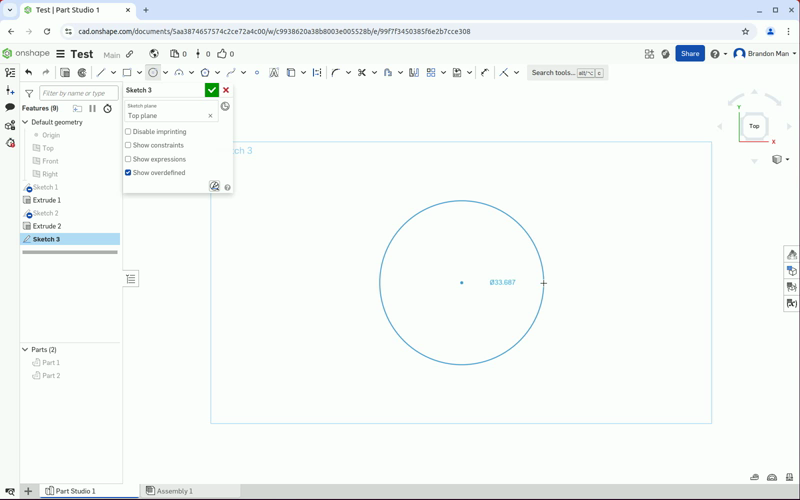
click(543, 282)
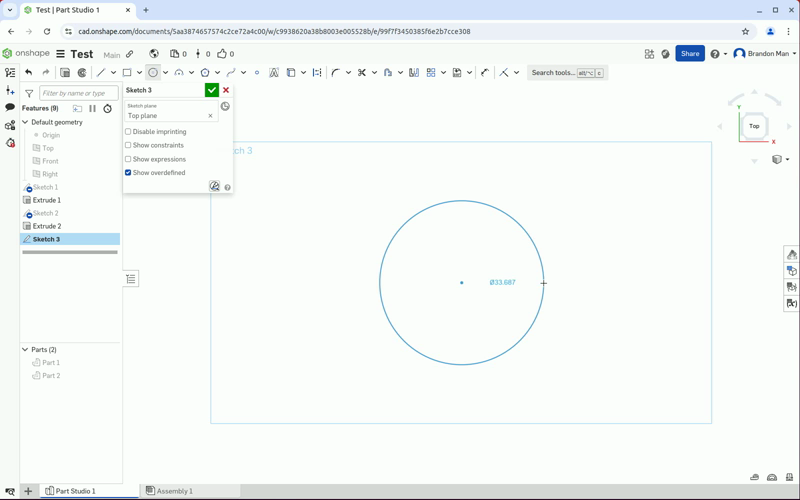
key(esc)
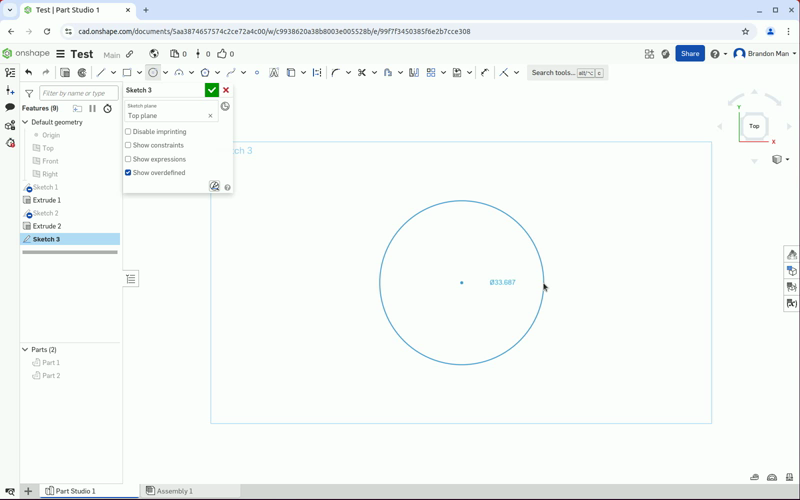
key(c)
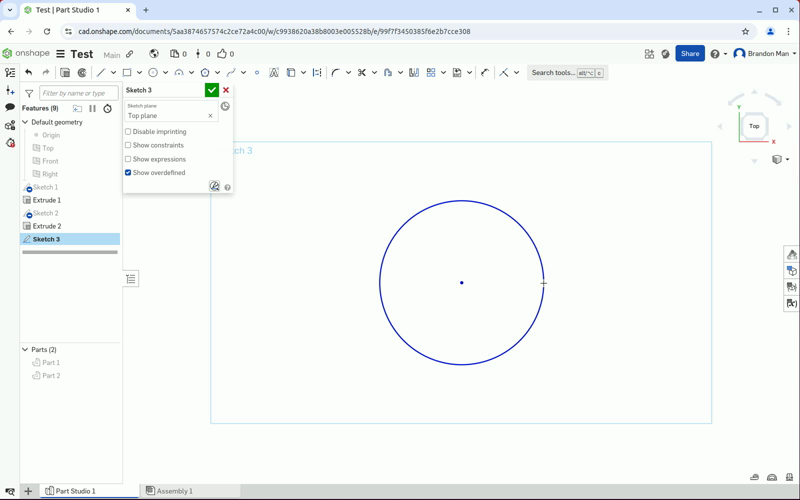
key_down(shift)
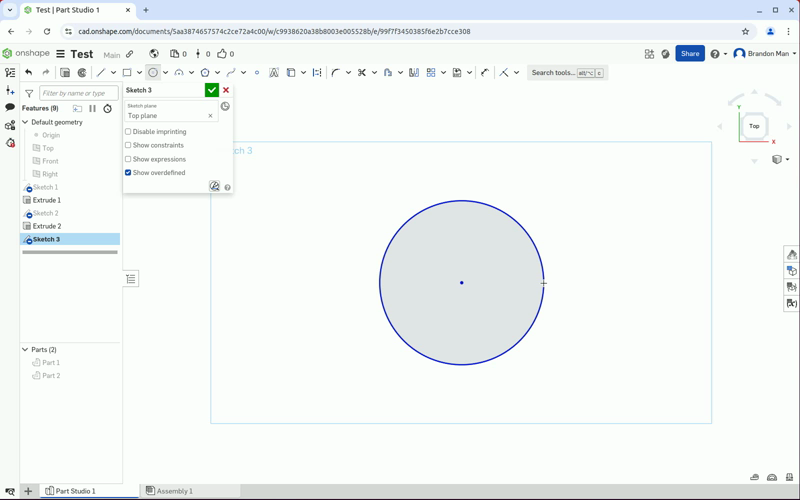
mouse_move(461, 282)
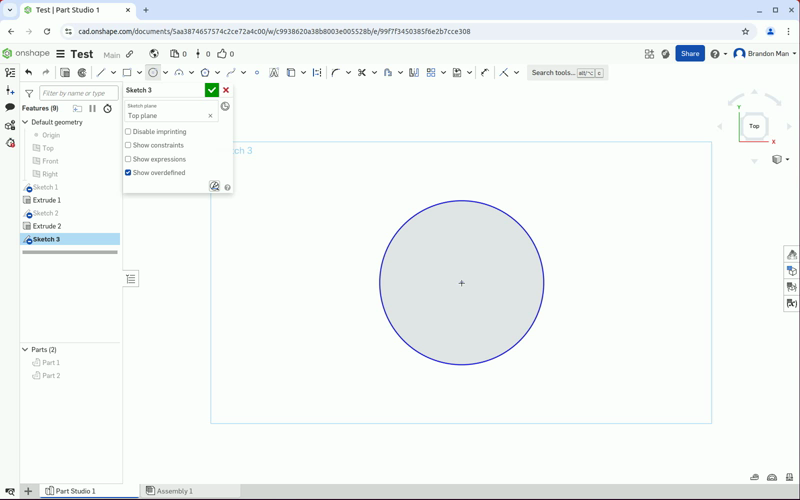
click(461, 282)
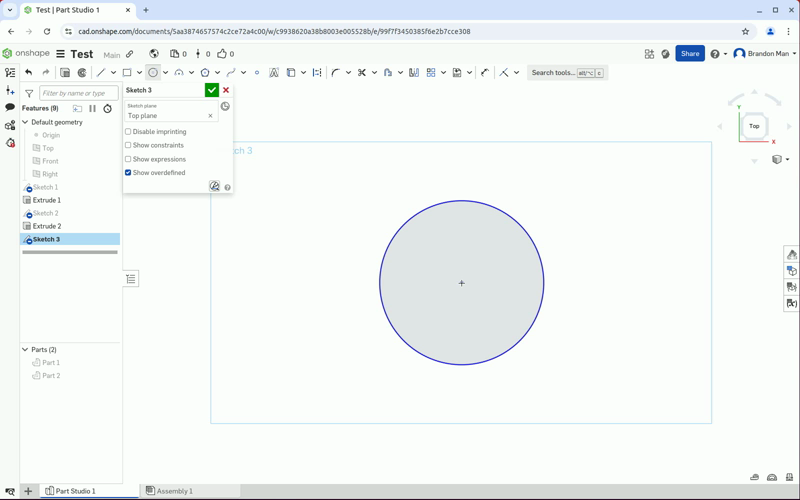
key_up(shift)
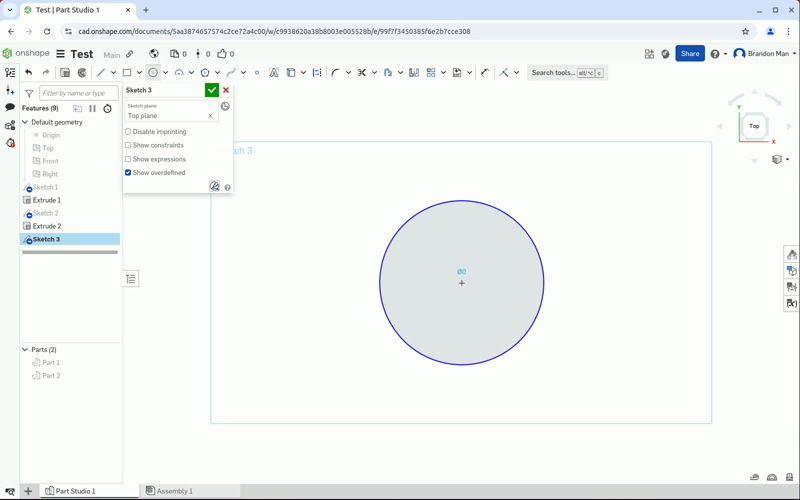
mouse_move(506, 282)
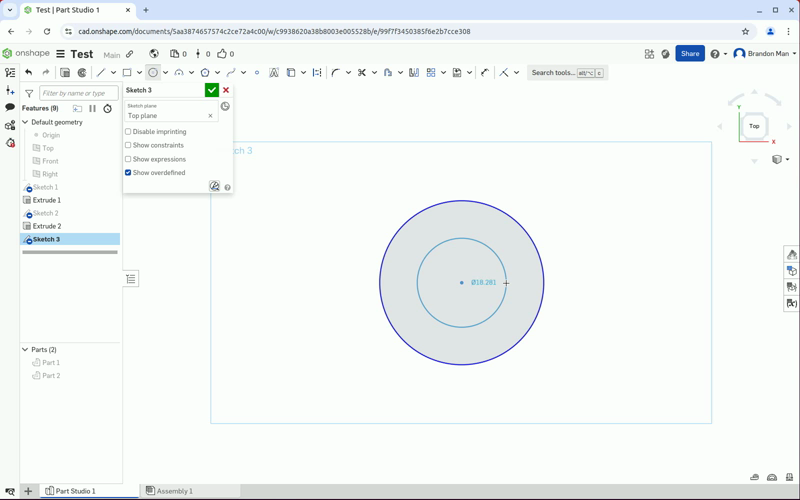
click(506, 282)
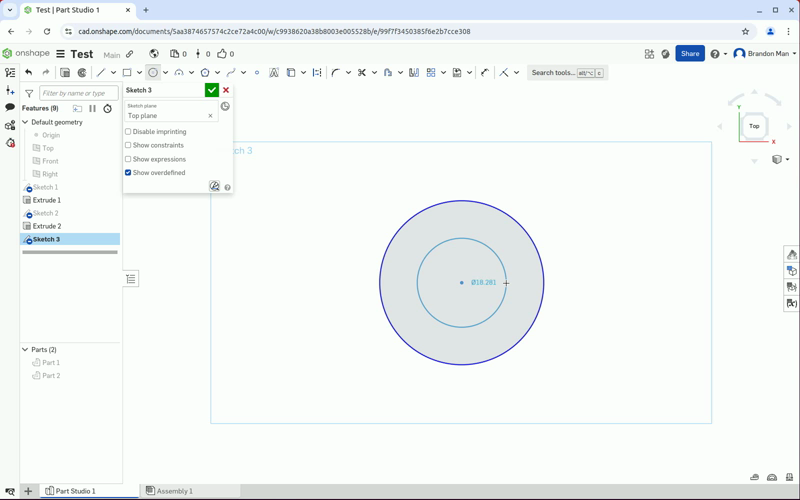
key(esc)
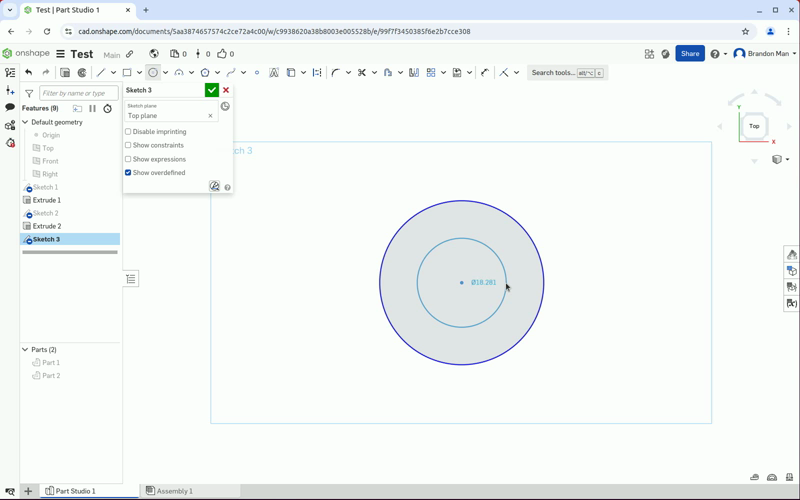
mouse_move(408, 329)
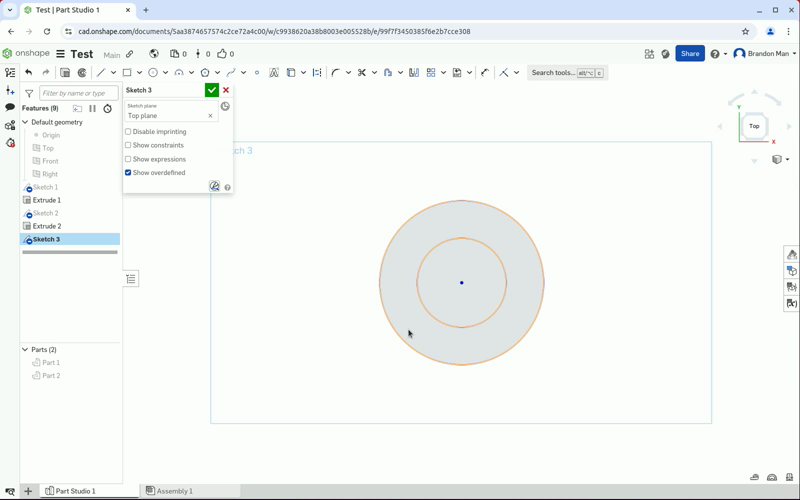
click(408, 329)
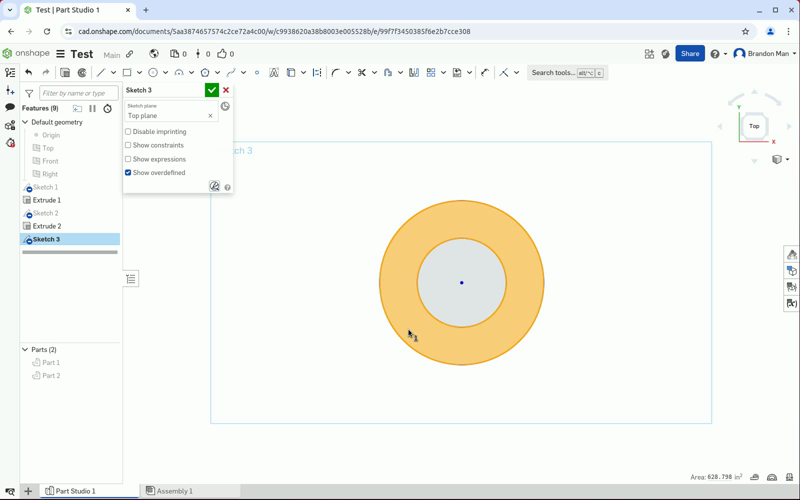
mouse_move(73, 352)
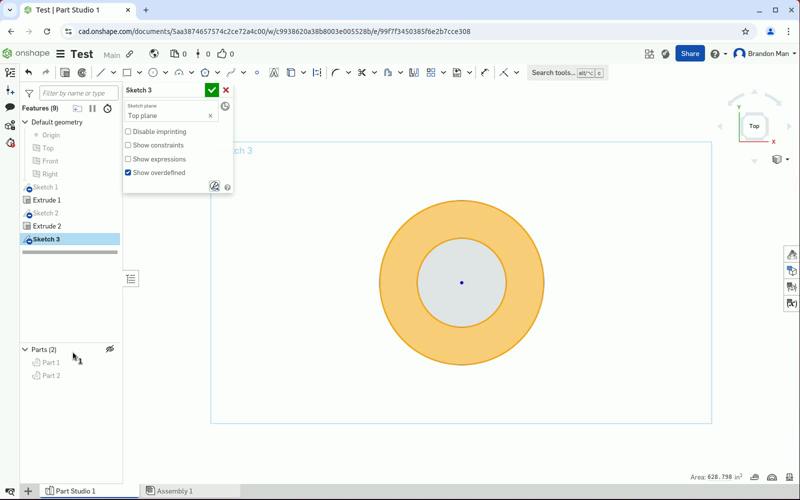
key(shift+y)
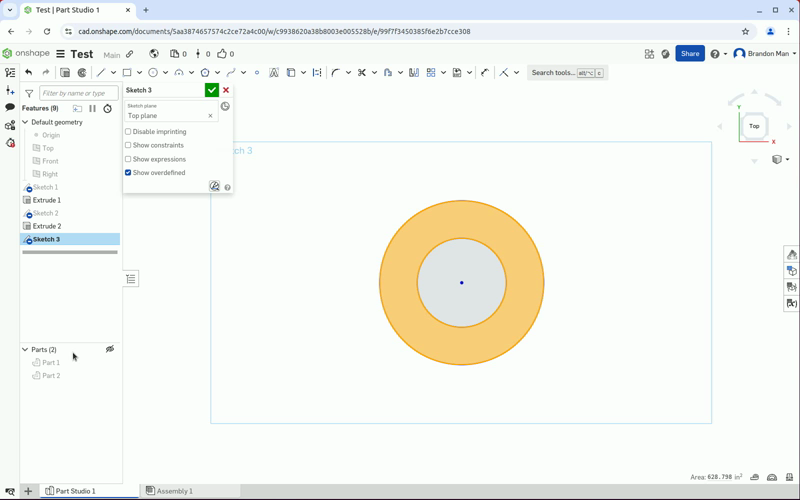
key(shift+e)
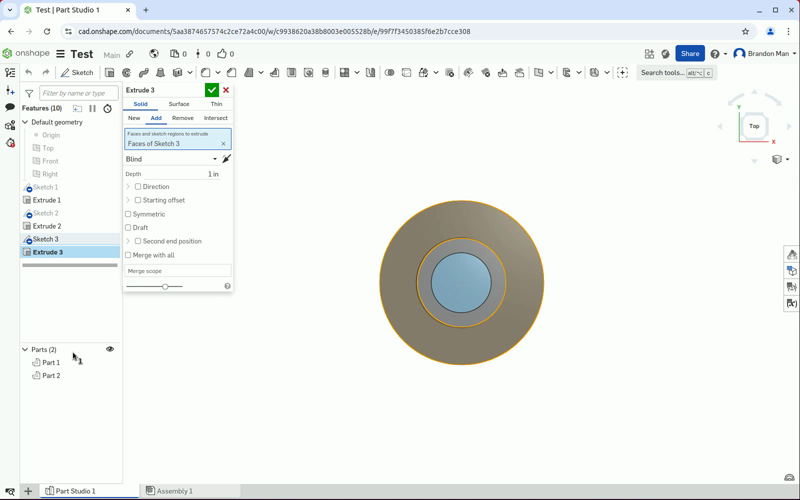
mouse_move(143, 106)
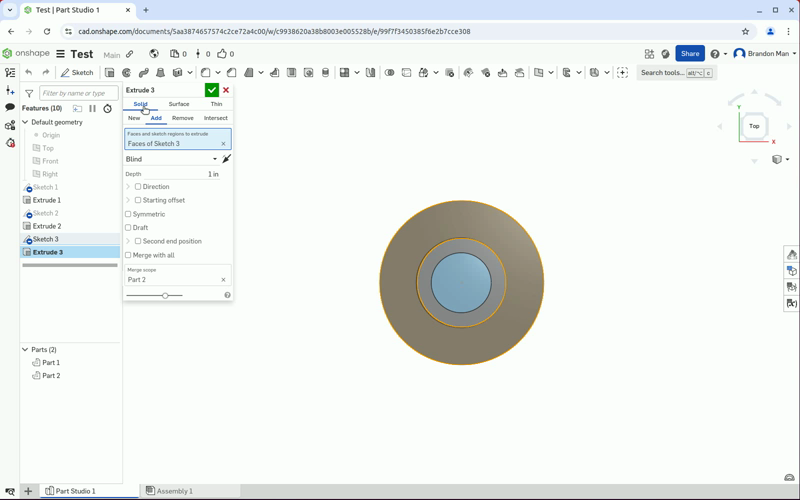
click(143, 106)
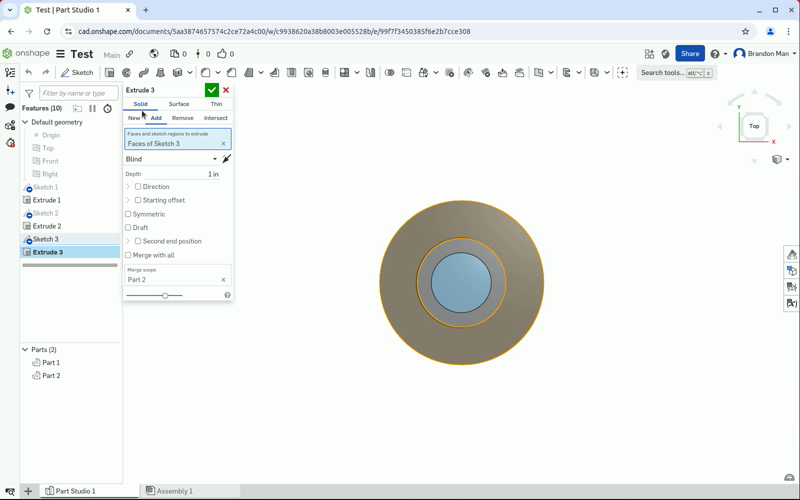
mouse_move(137, 120)
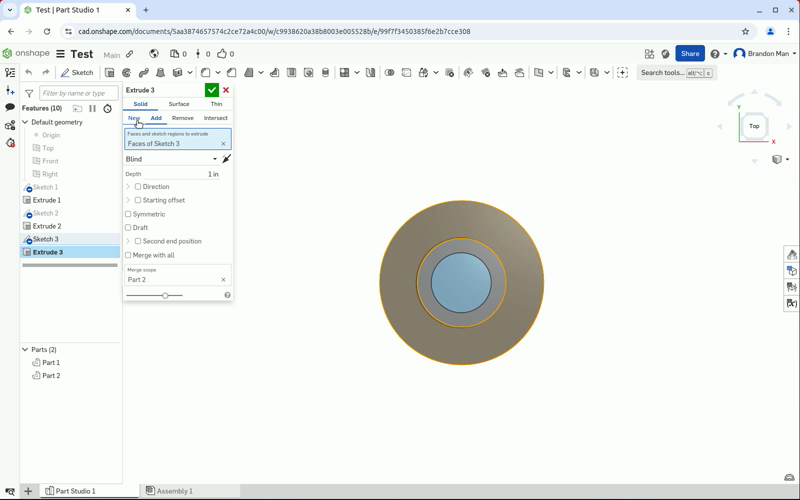
click(137, 120)
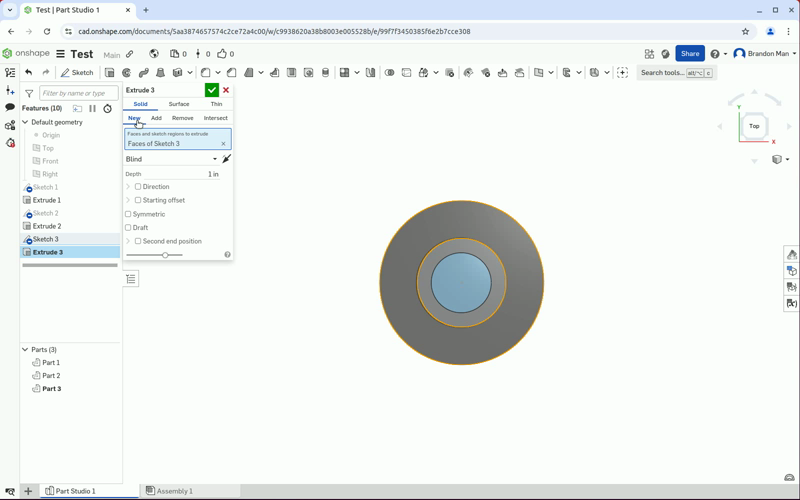
key(tab, 4)
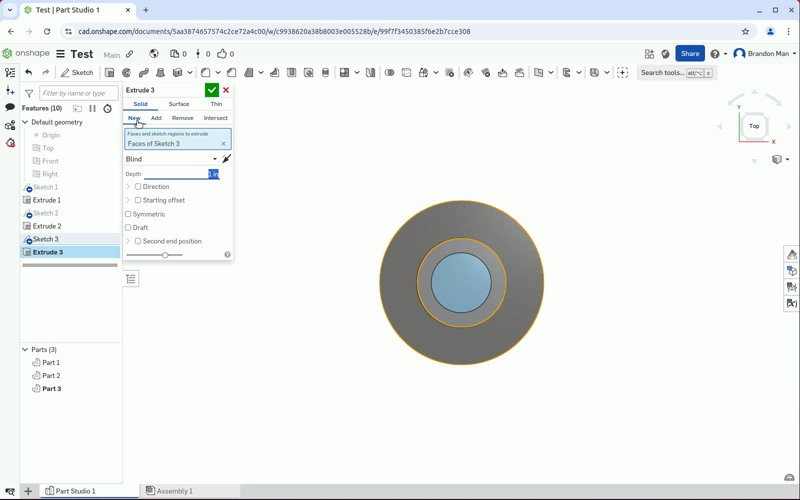
text(3.851)
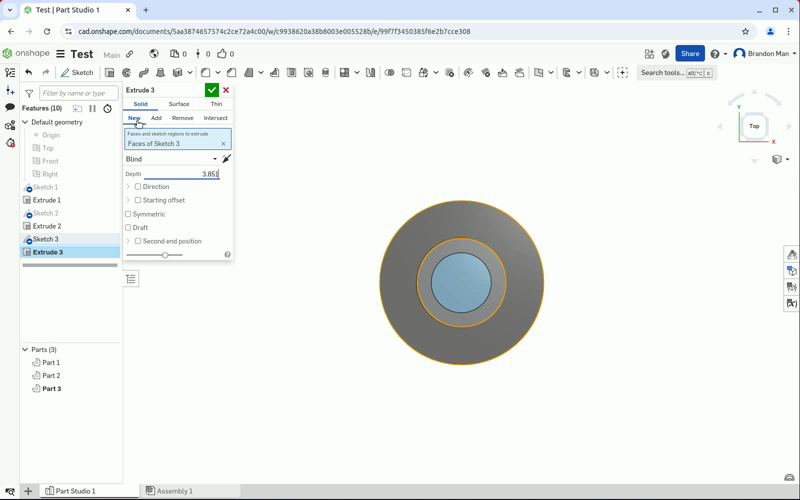
key(enter)
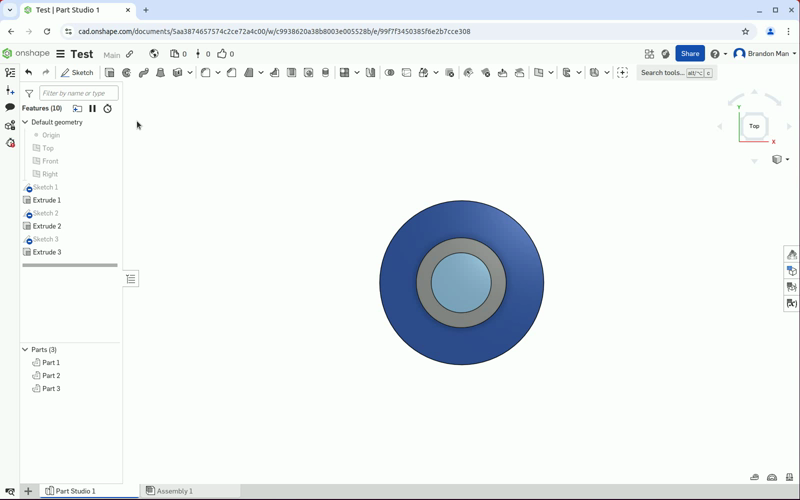
key(shift+h)
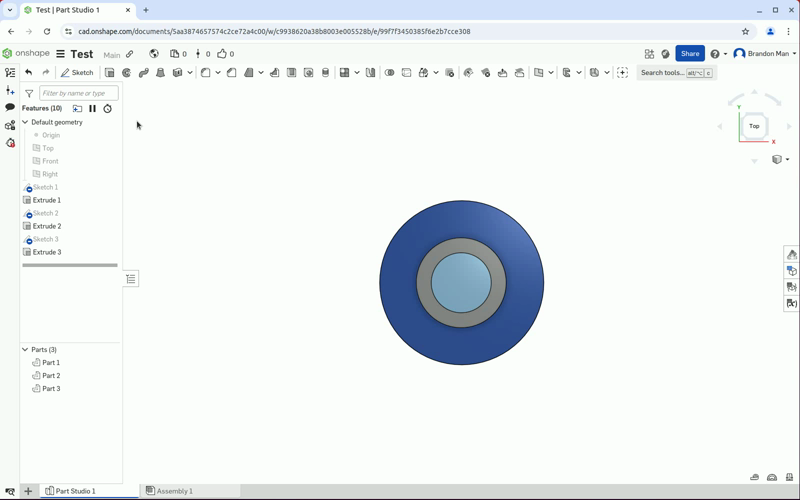
key(shift+h)
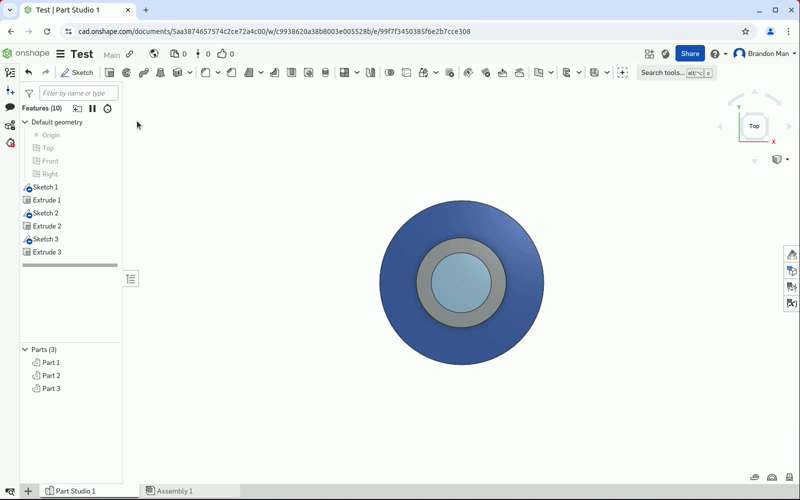
key(shift+7)
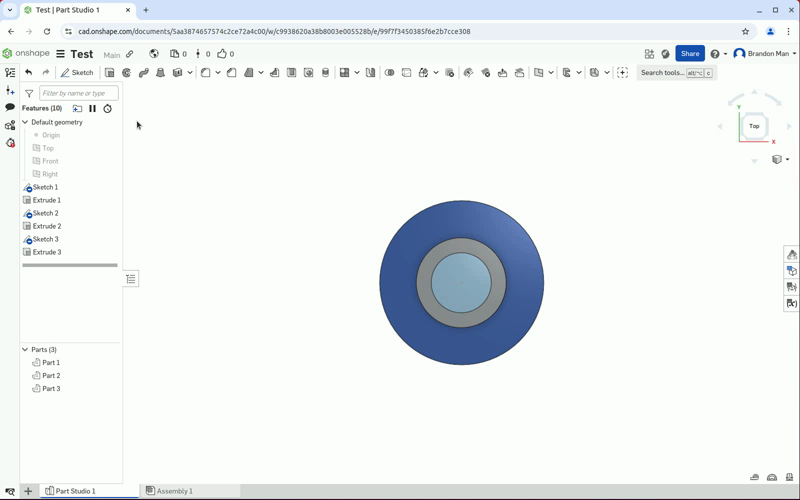
key(up, 3)
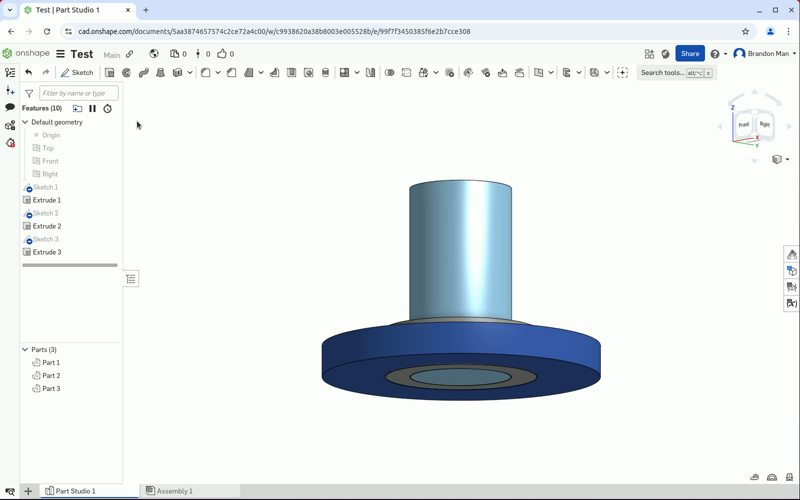
key(left, 3)
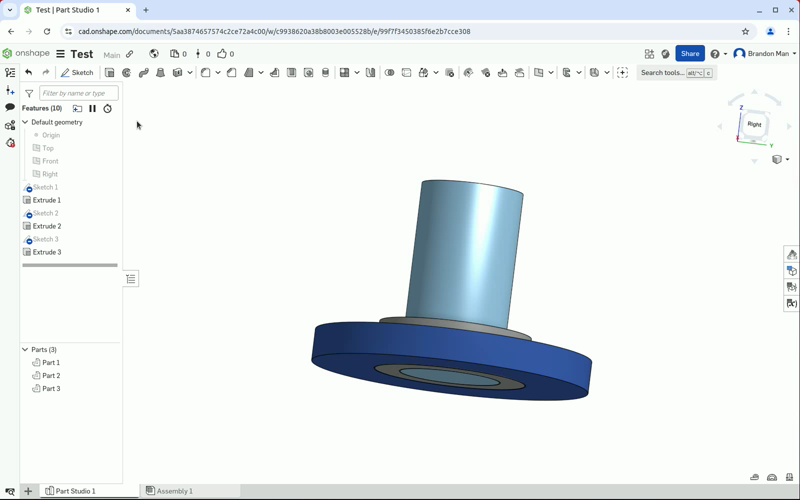
key(right, 3)
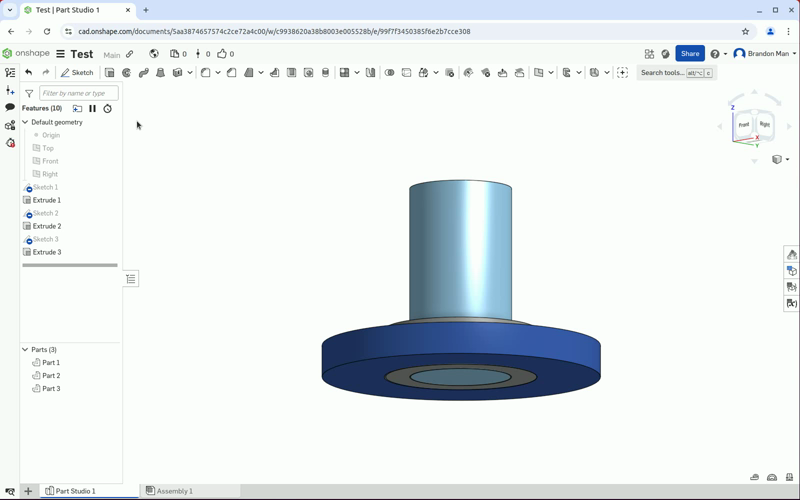
key(down, 3)
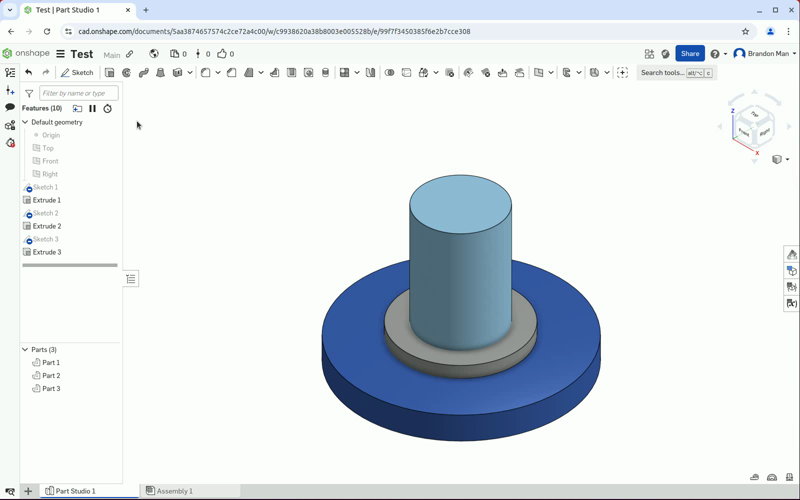
mouse_move(73, 189)
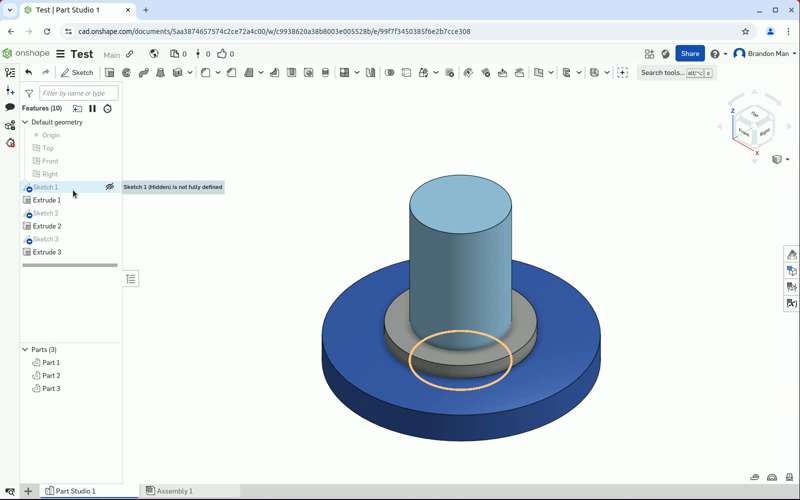
click(73, 189)